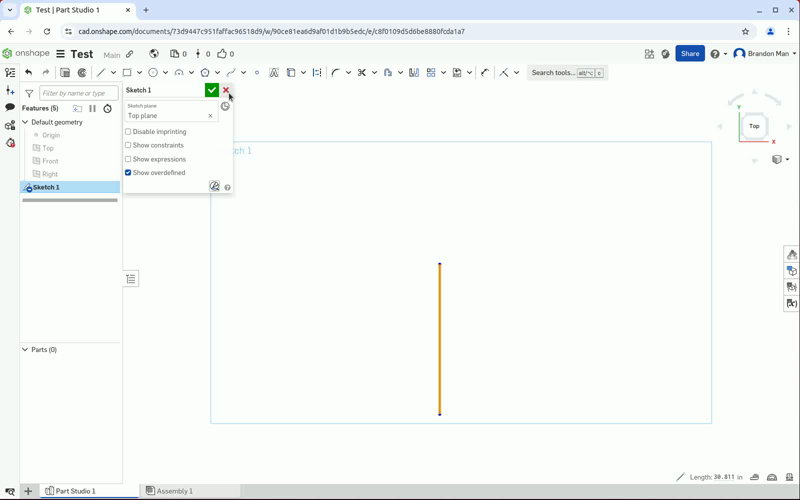
key(shift+h)
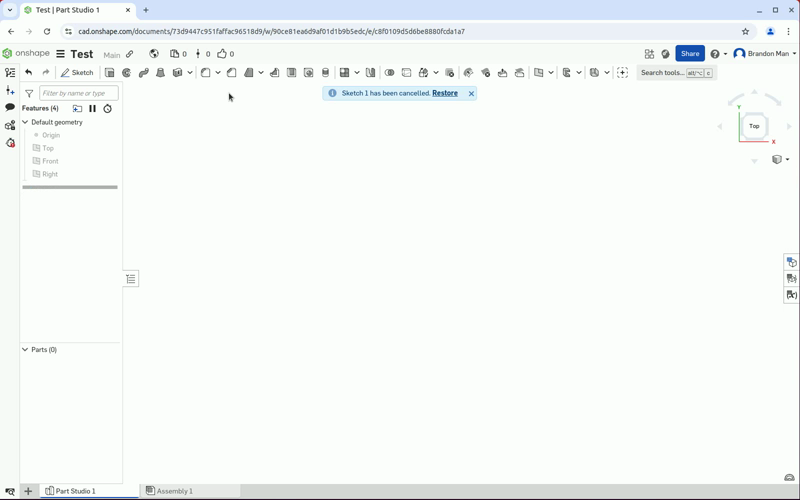
mouse_move(73, 352)
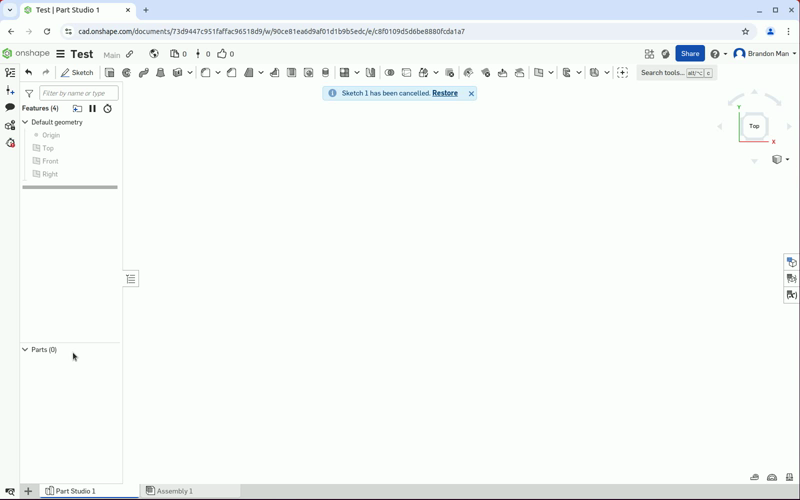
key(y)
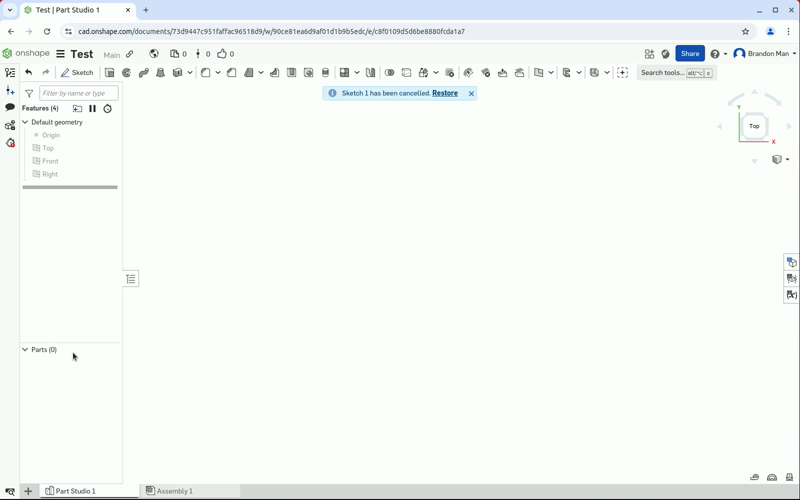
key(shift+p)
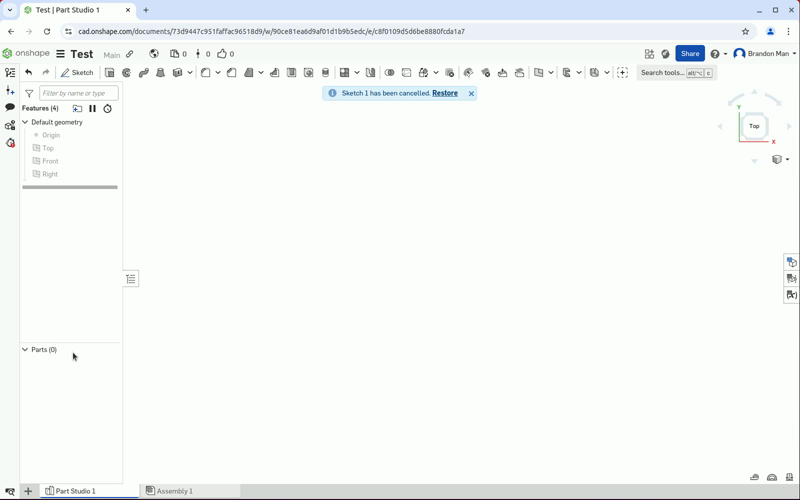
key(space)
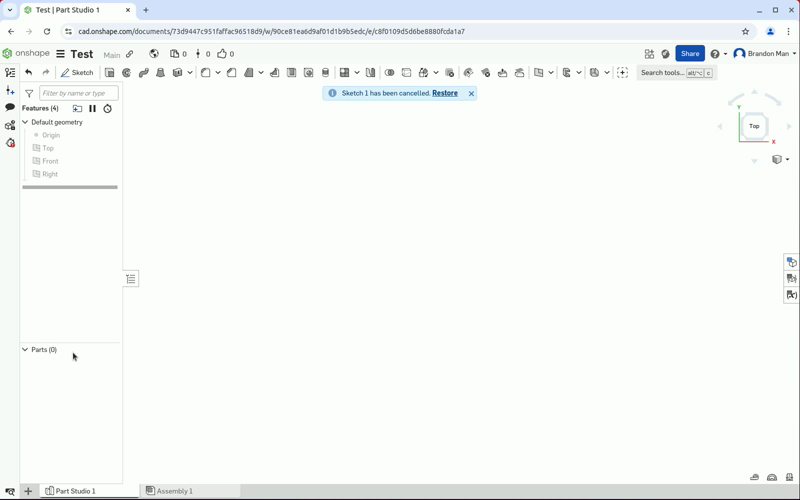
key_down(shift)
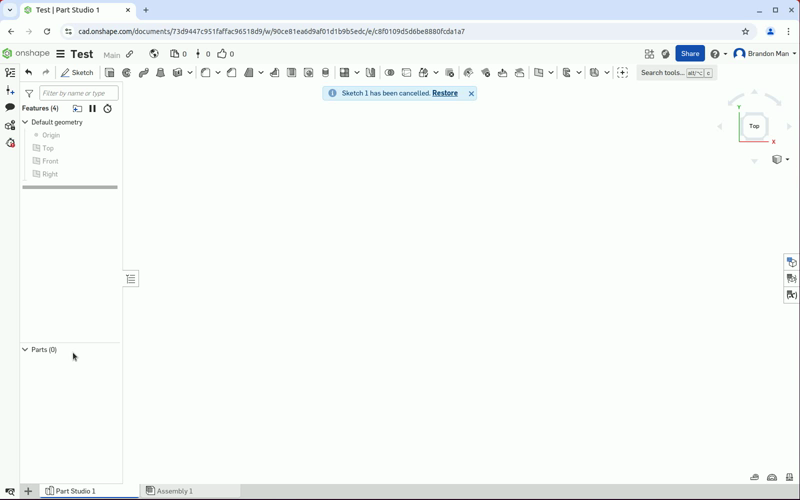
key(up)
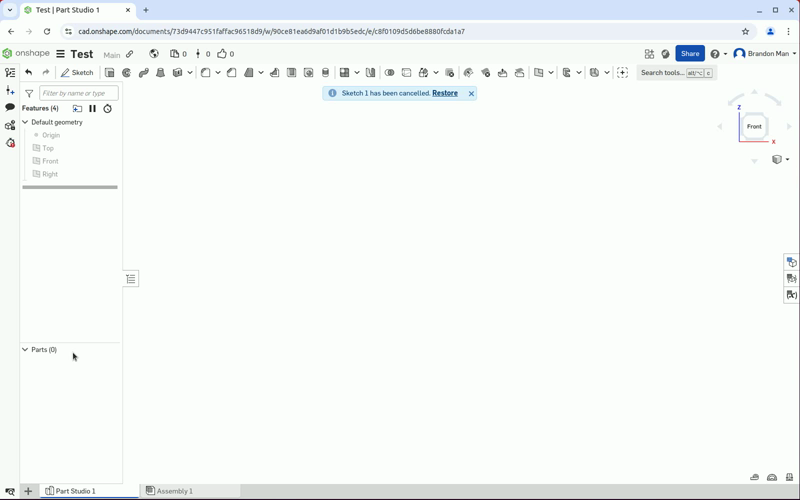
key_up(shift)
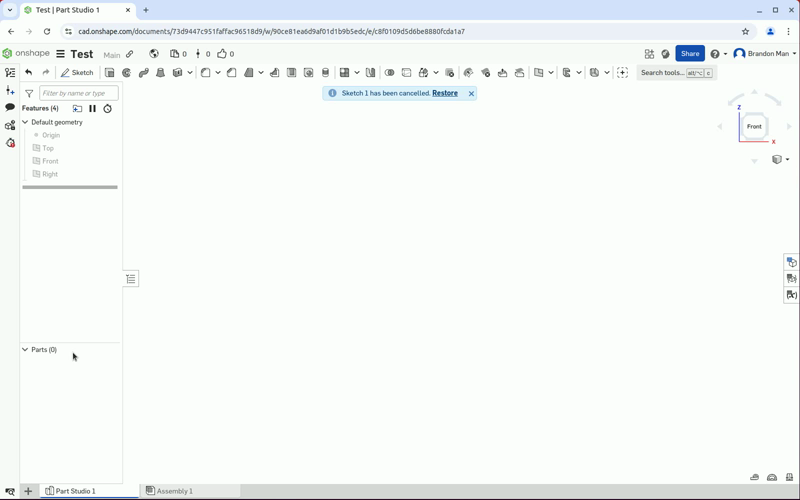
mouse_move(73, 352)
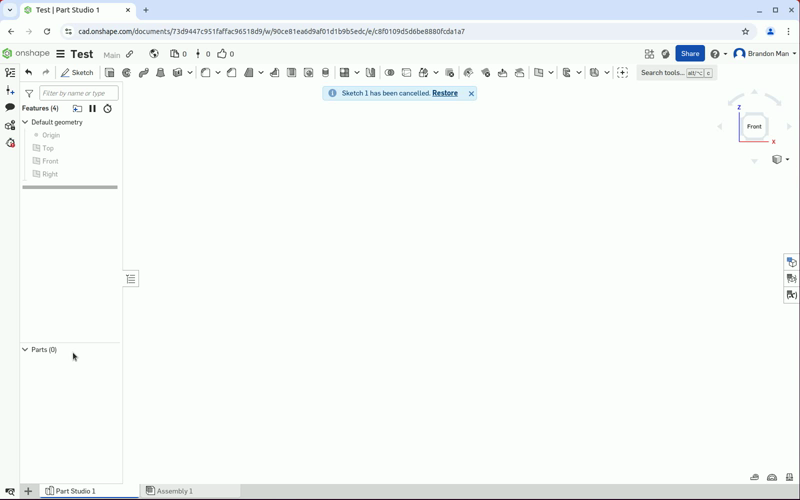
key(shift+y)
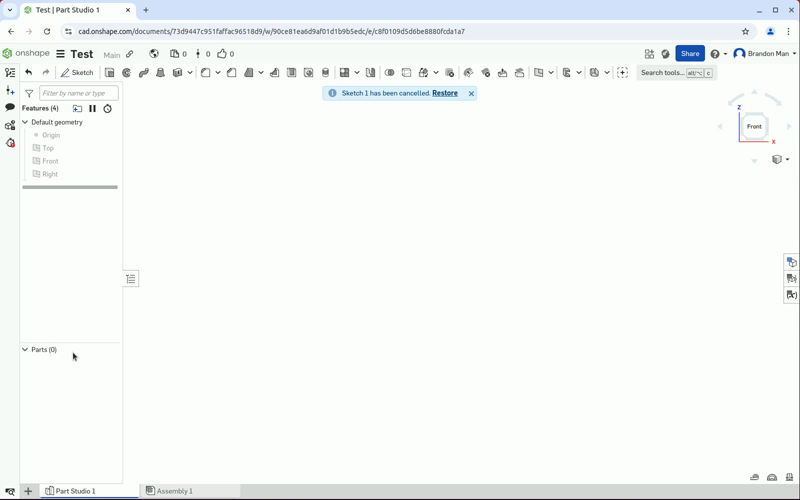
key(shift+s)
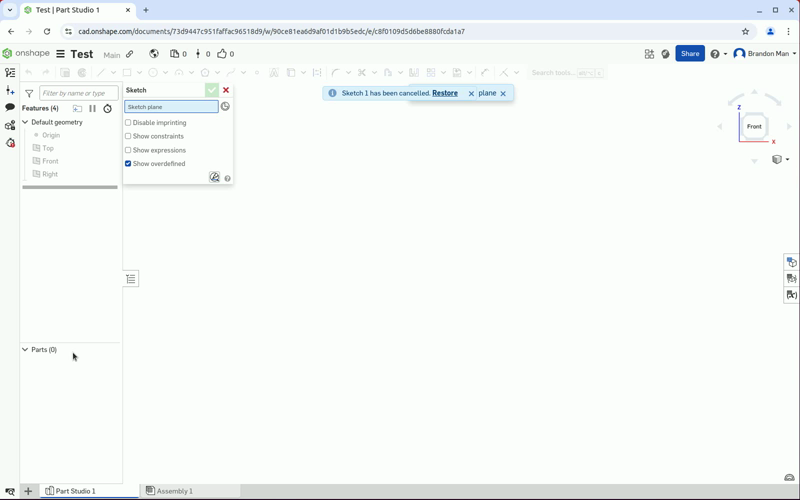
mouse_move(73, 163)
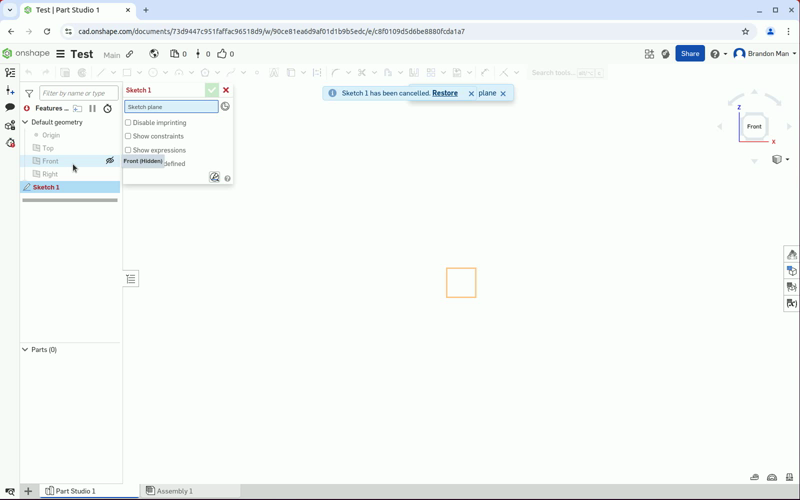
click(73, 163)
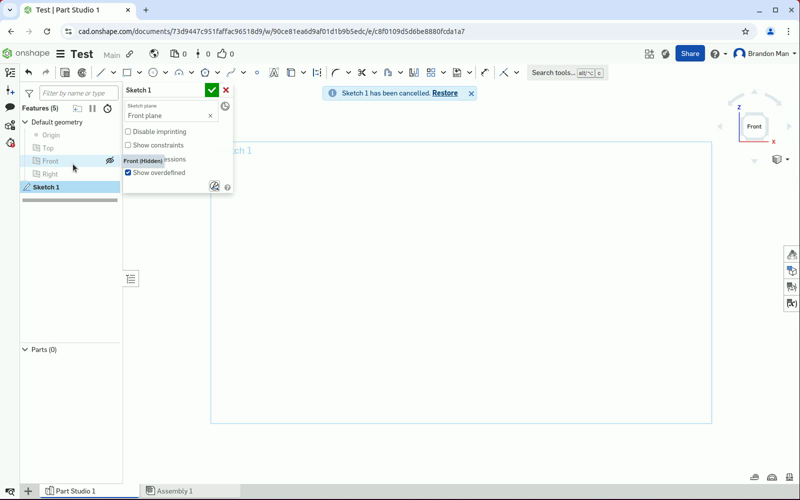
mouse_move(73, 352)
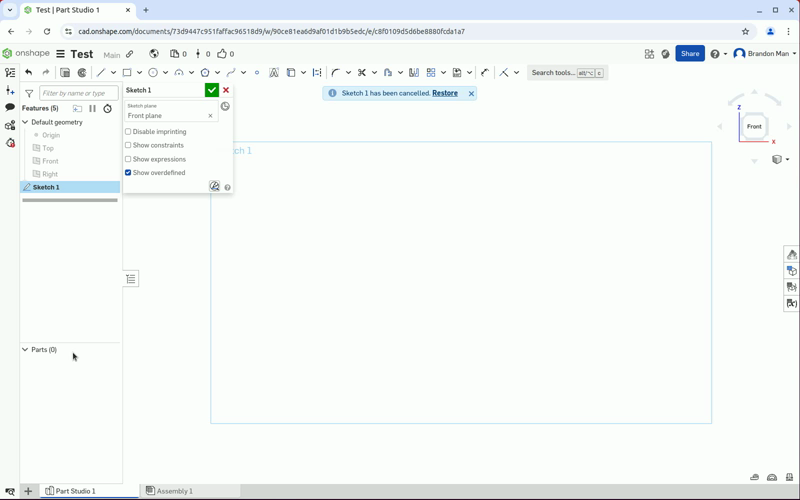
key(y)
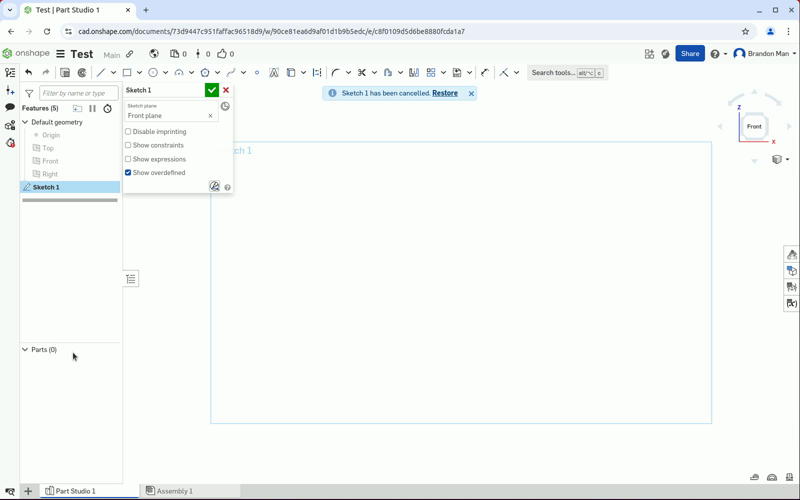
key(l)
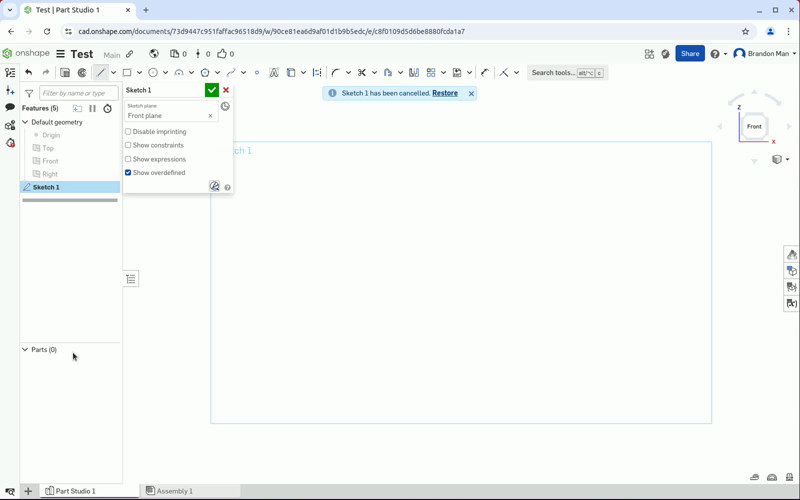
key_down(shift)
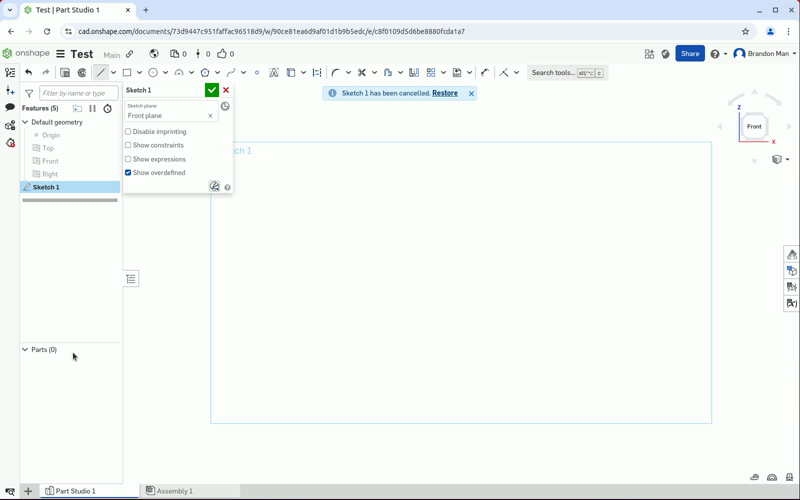
mouse_move(460, 282)
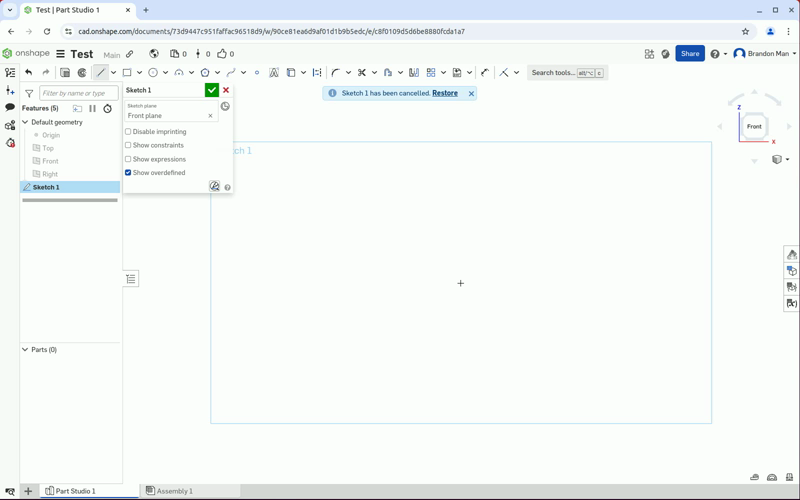
click(460, 282)
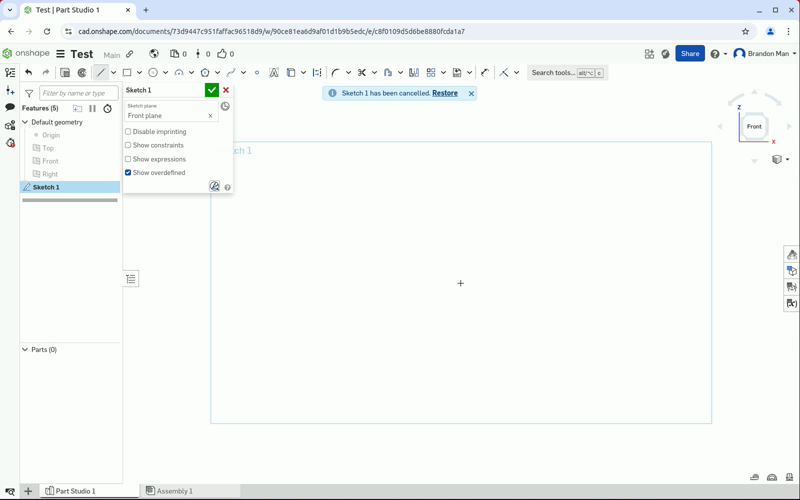
key_up(shift)
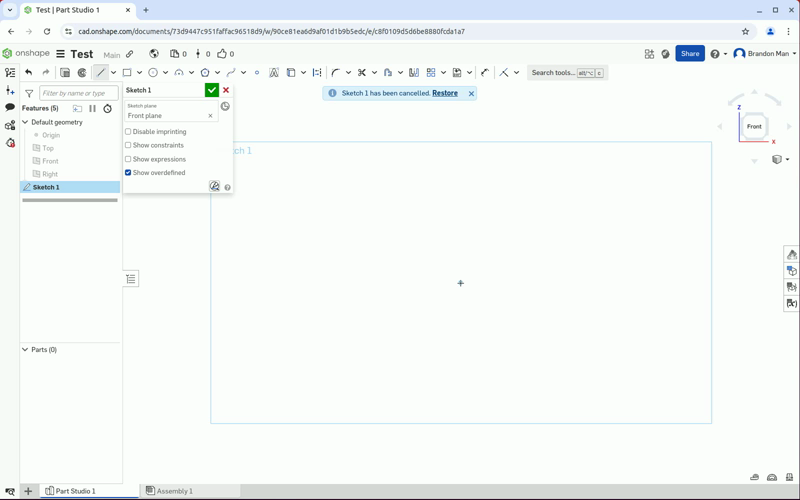
key_down(shift)
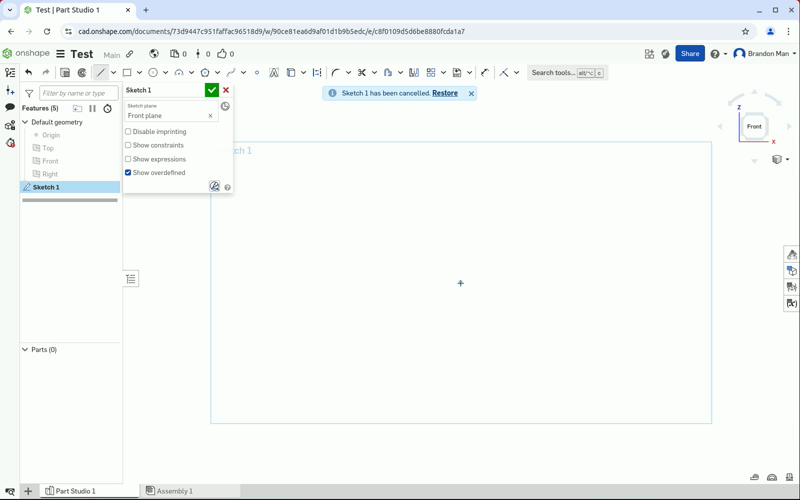
mouse_move(544, 282)
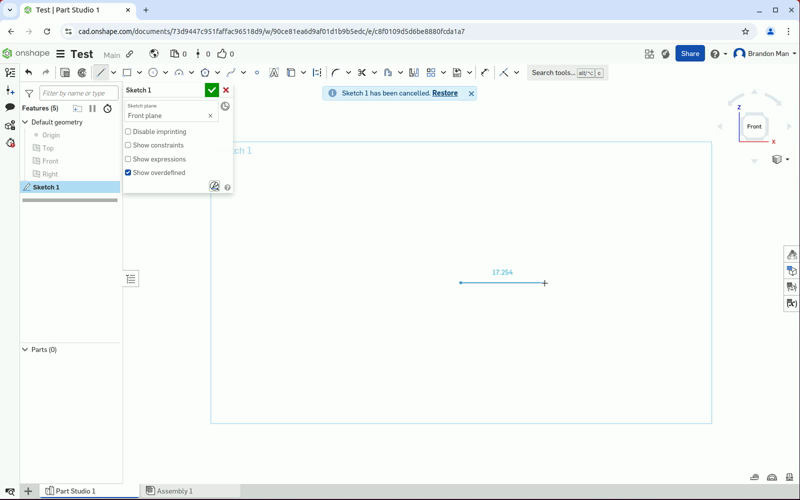
click(544, 282)
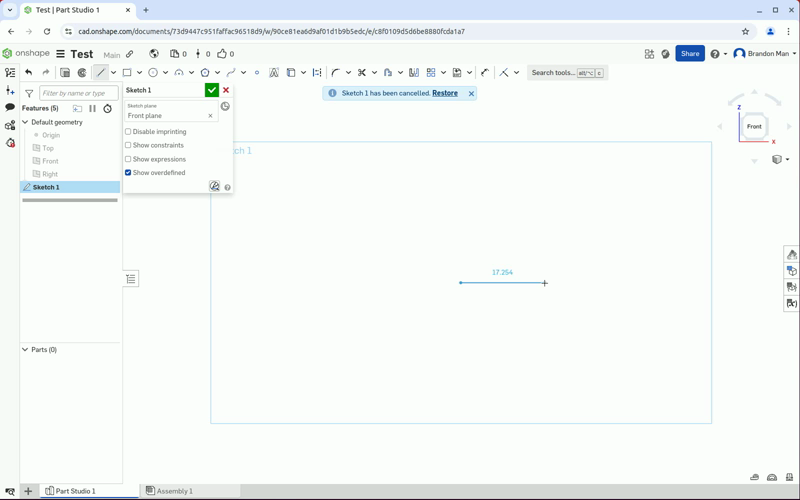
key_up(shift)
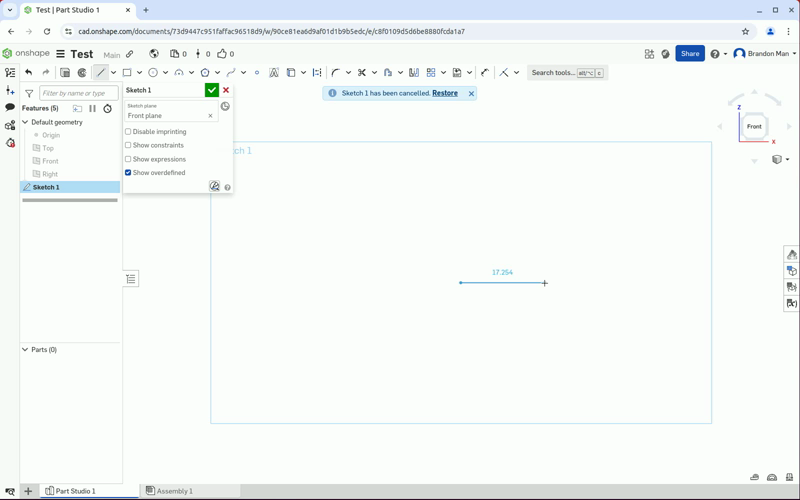
key_down(shift)
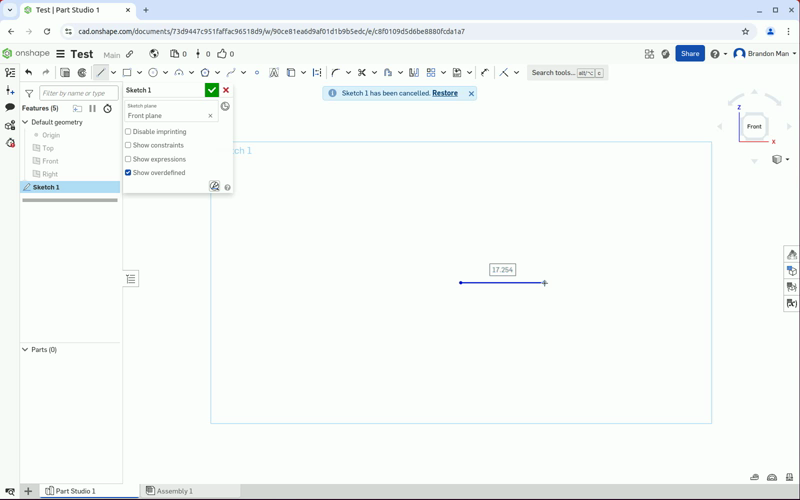
mouse_move(574, 282)
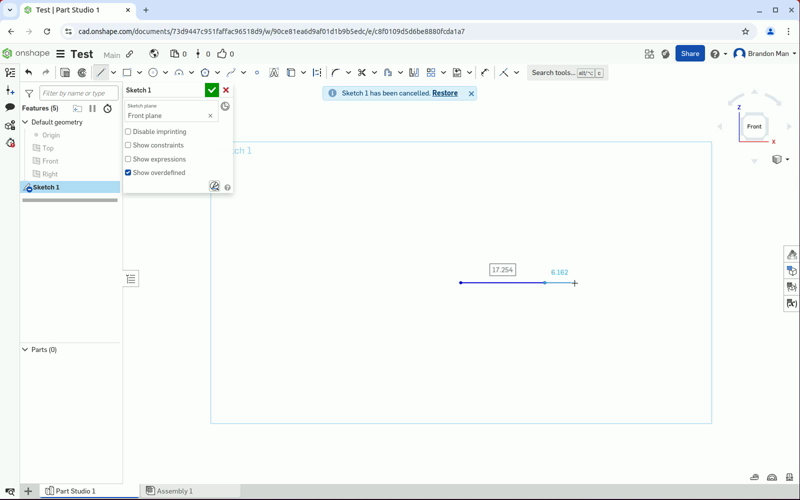
mouse_move(544, 254)
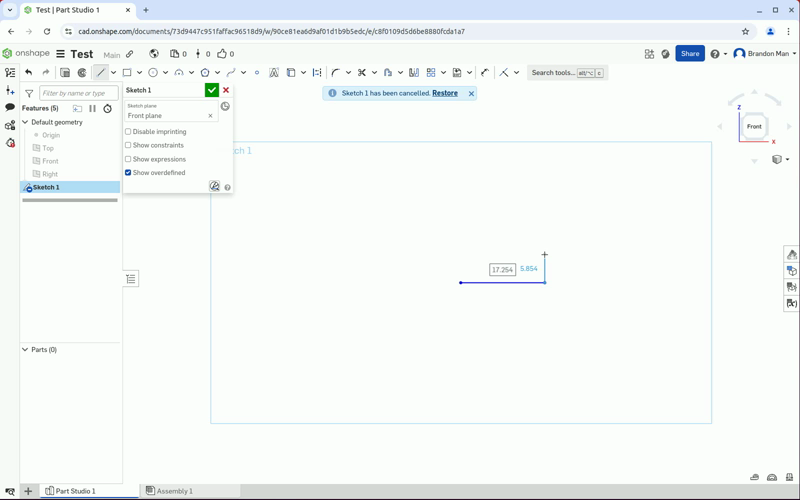
click(544, 254)
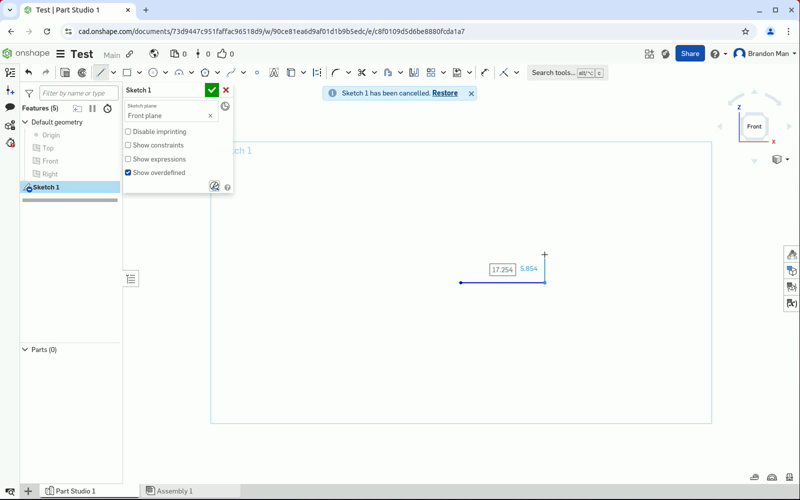
key_up(shift)
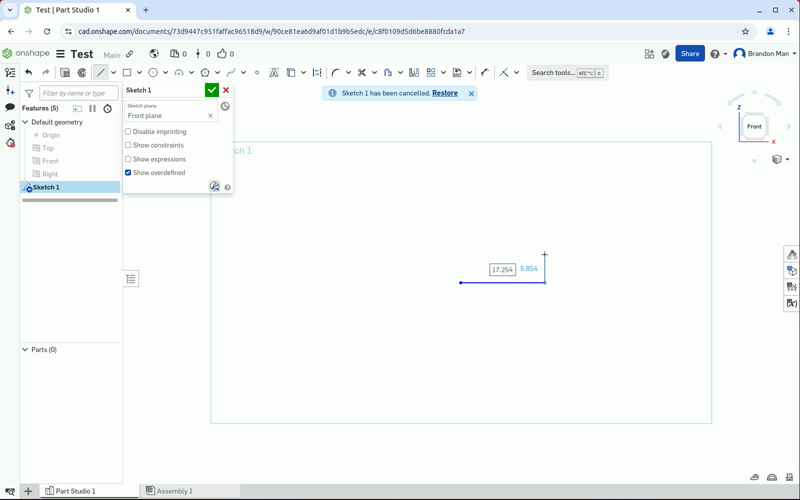
key_down(shift)
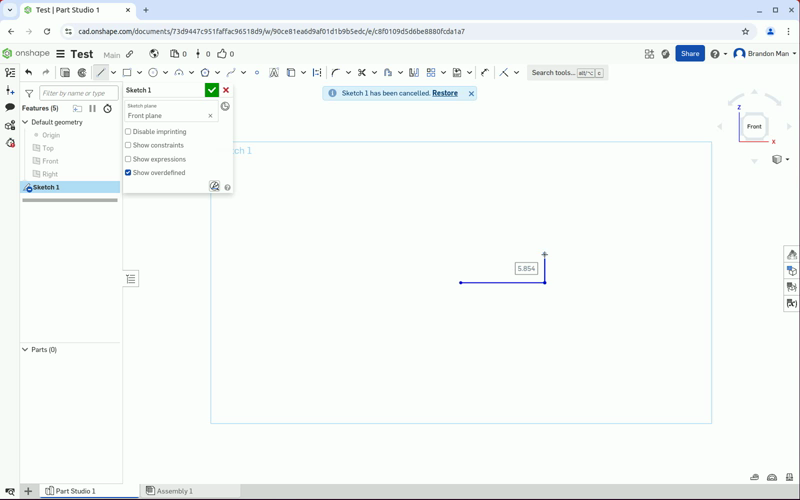
mouse_move(574, 254)
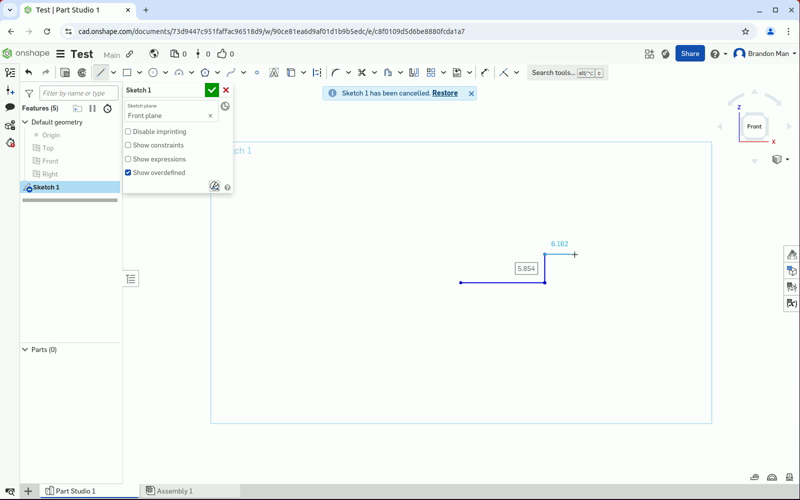
mouse_move(517, 254)
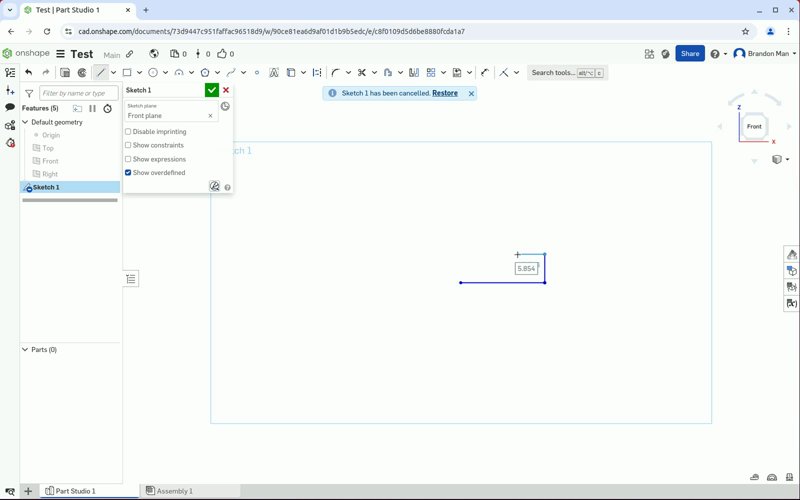
click(517, 254)
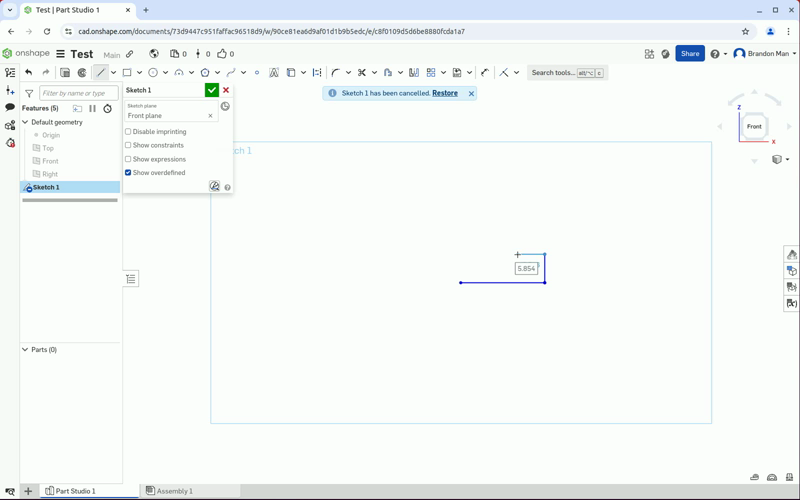
key_up(shift)
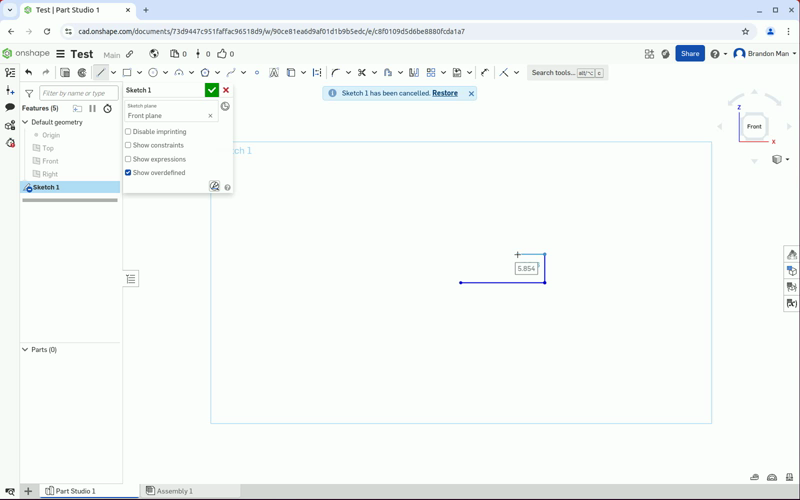
key_down(shift)
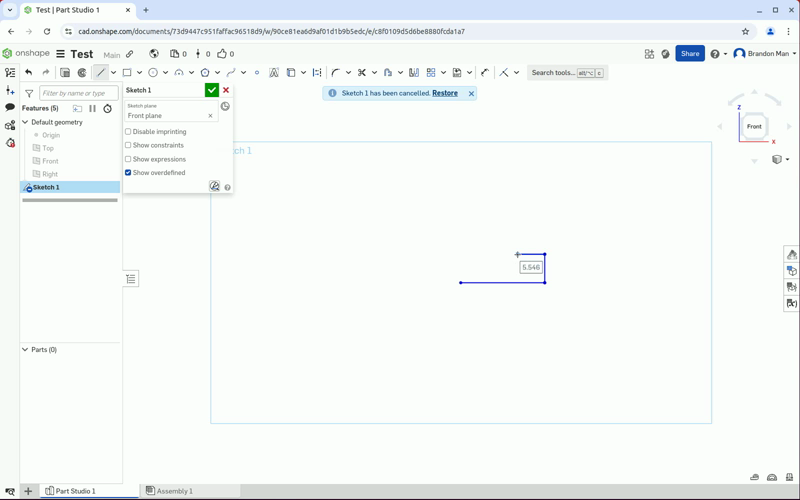
mouse_move(489, 170)
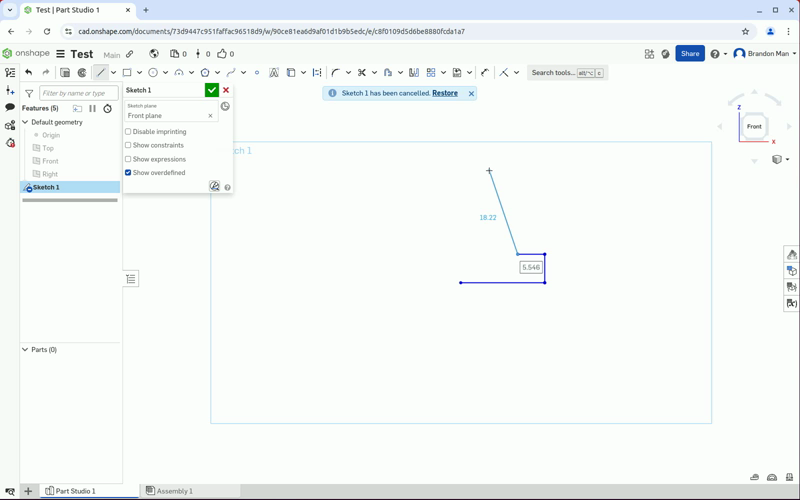
click(489, 170)
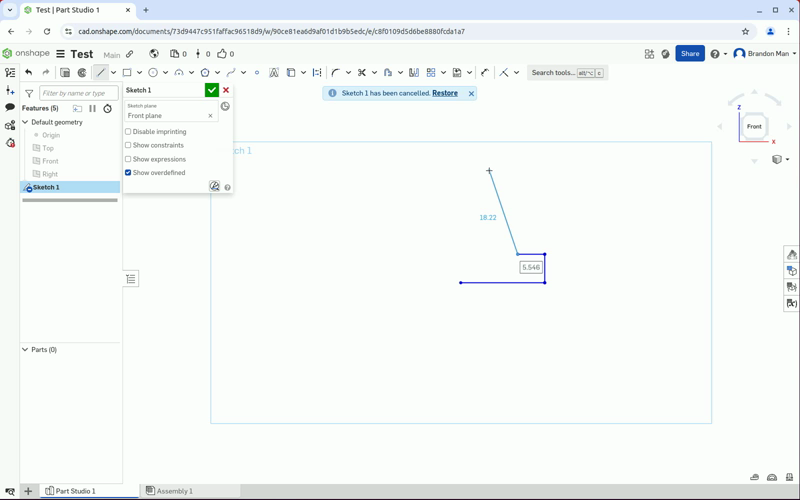
key_up(shift)
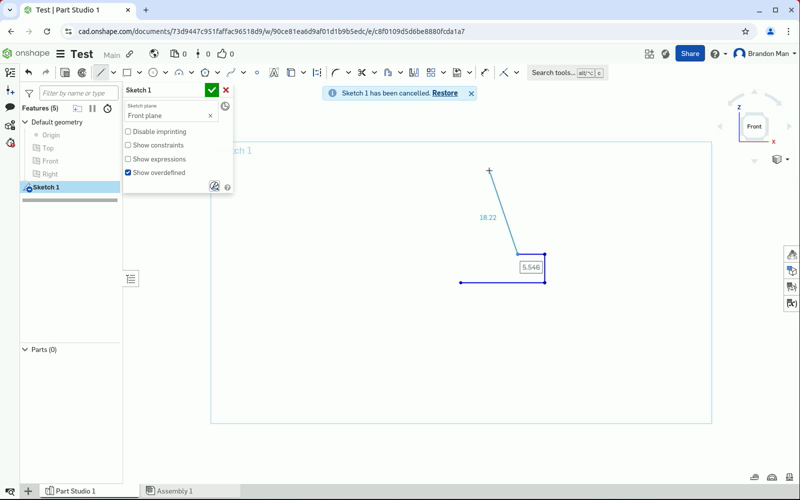
key_down(shift)
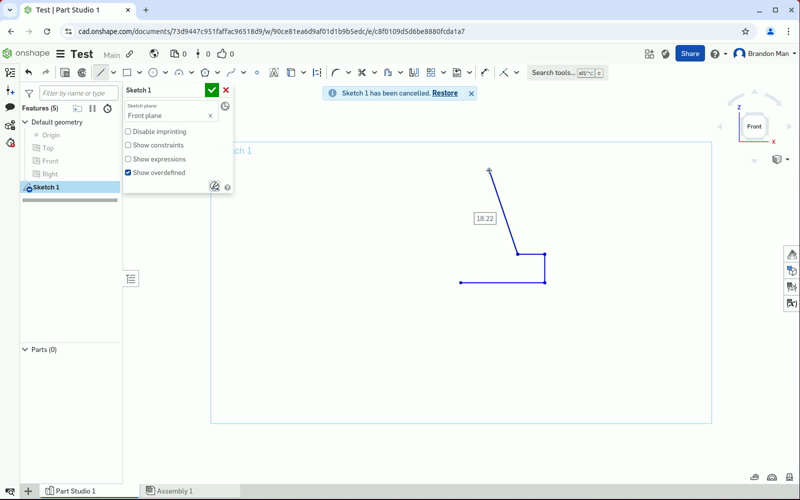
mouse_move(519, 170)
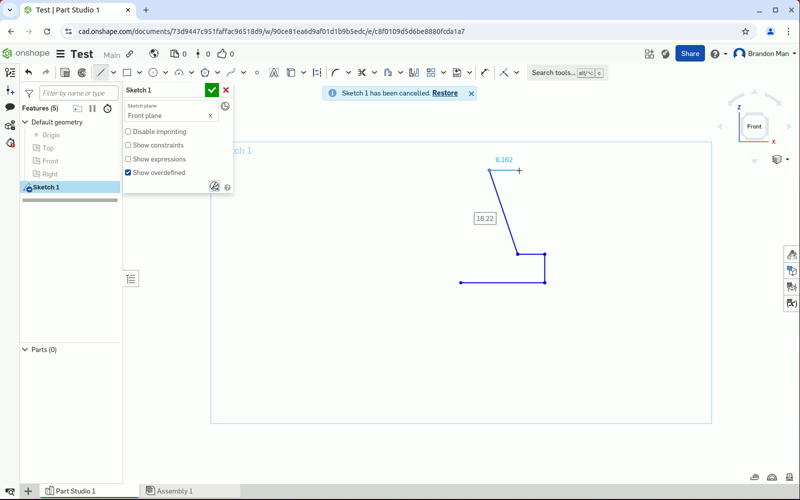
mouse_move(460, 170)
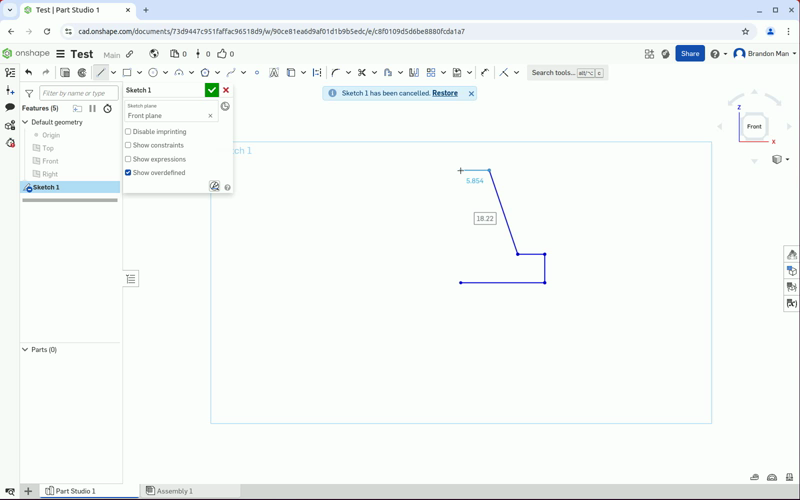
click(460, 170)
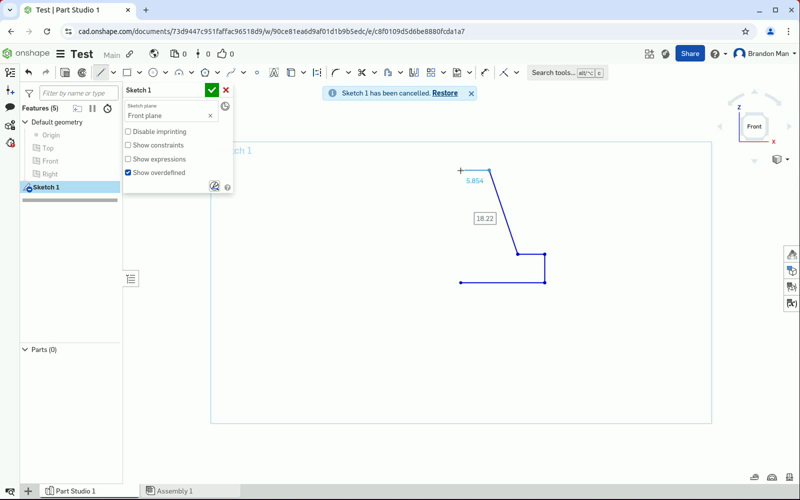
key_up(shift)
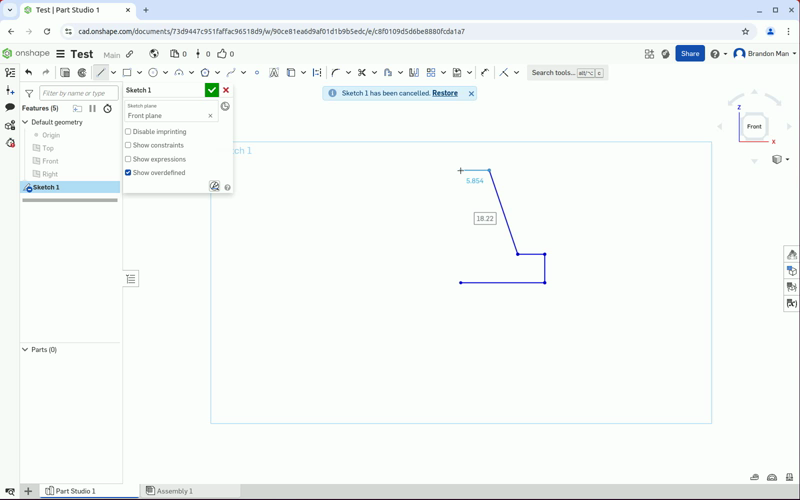
key_down(shift)
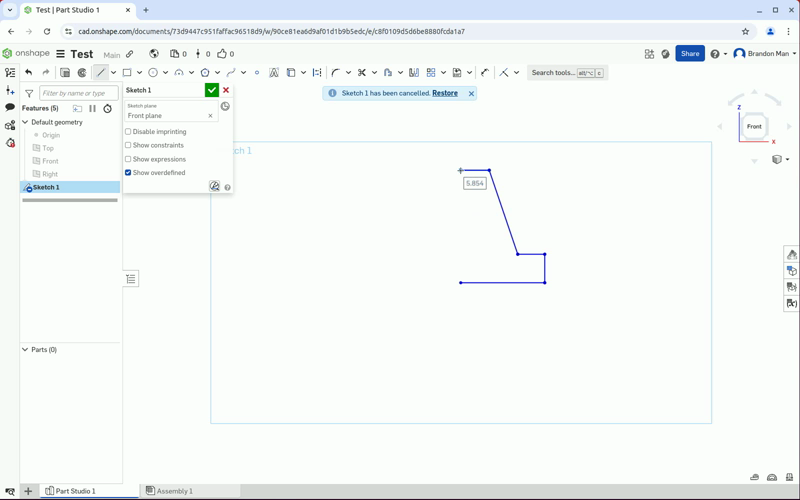
mouse_move(460, 282)
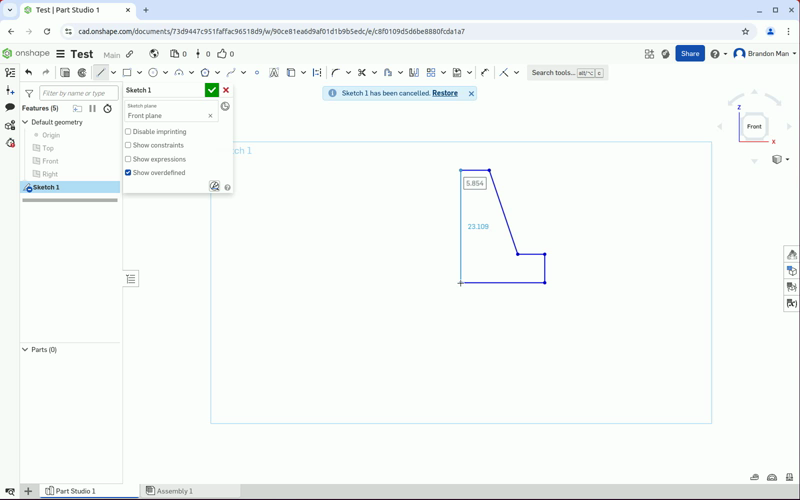
key_up(shift)
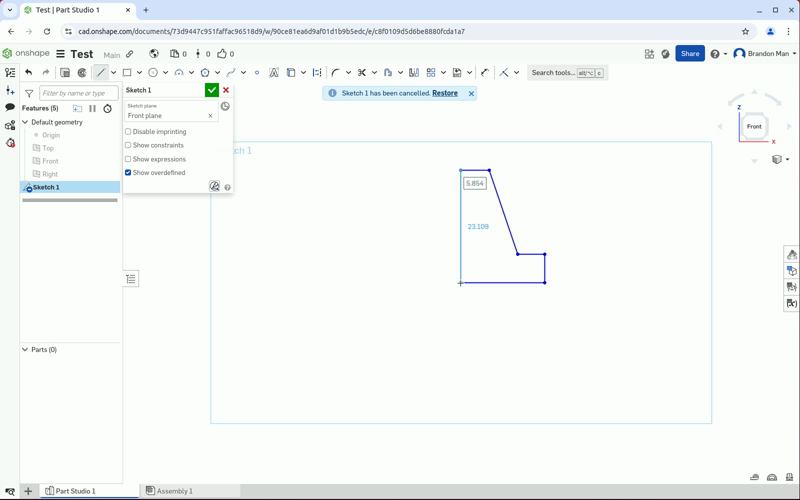
click(460, 282)
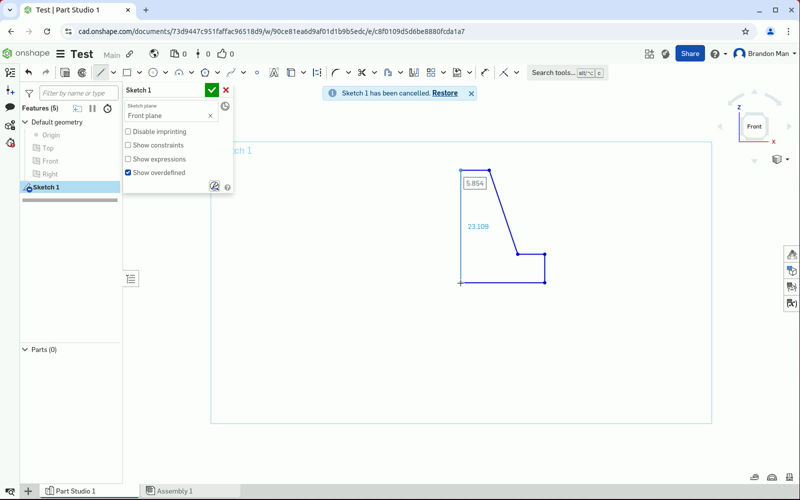
key(esc)
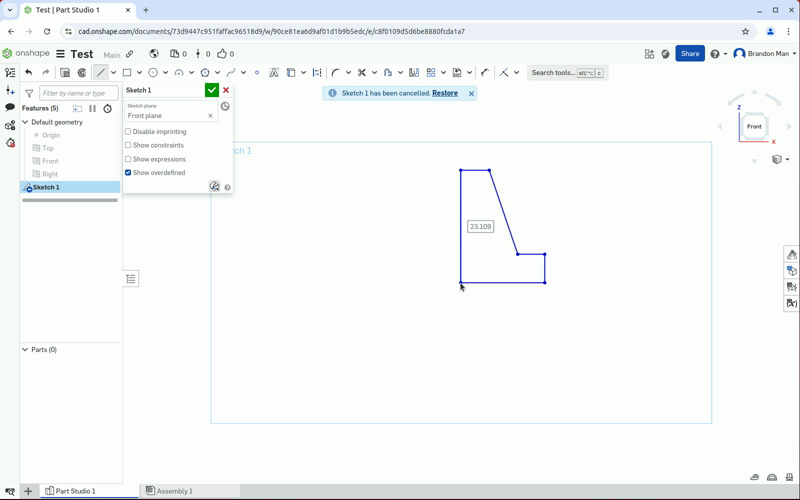
mouse_move(498, 230)
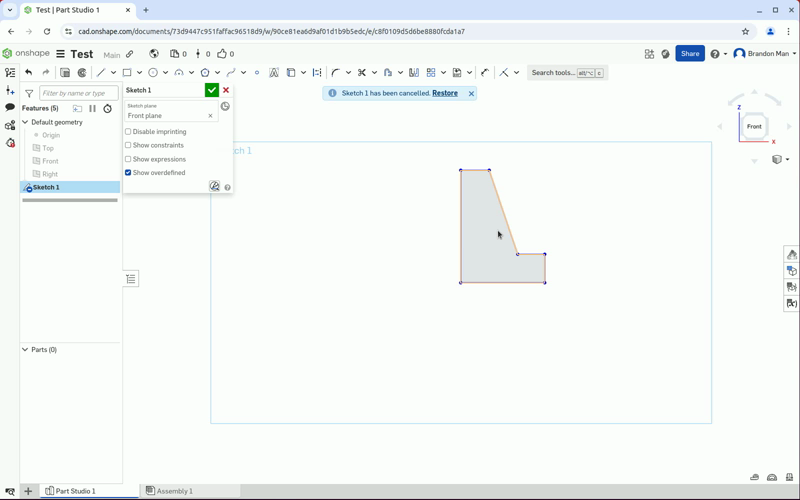
click(498, 230)
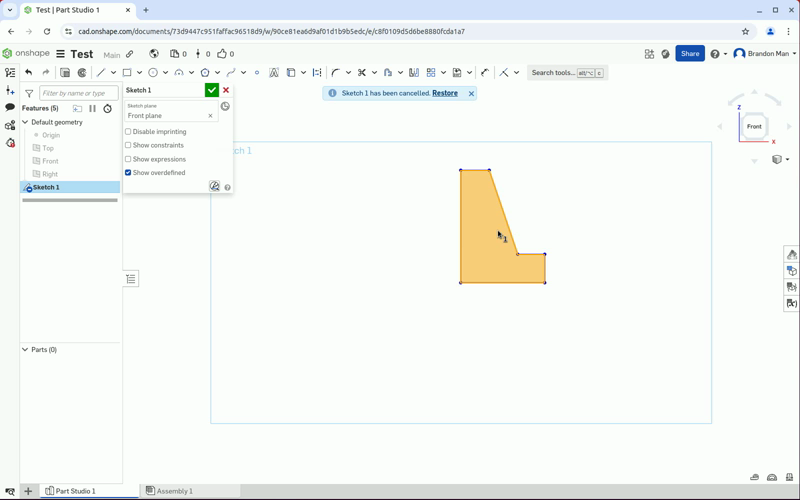
mouse_move(73, 352)
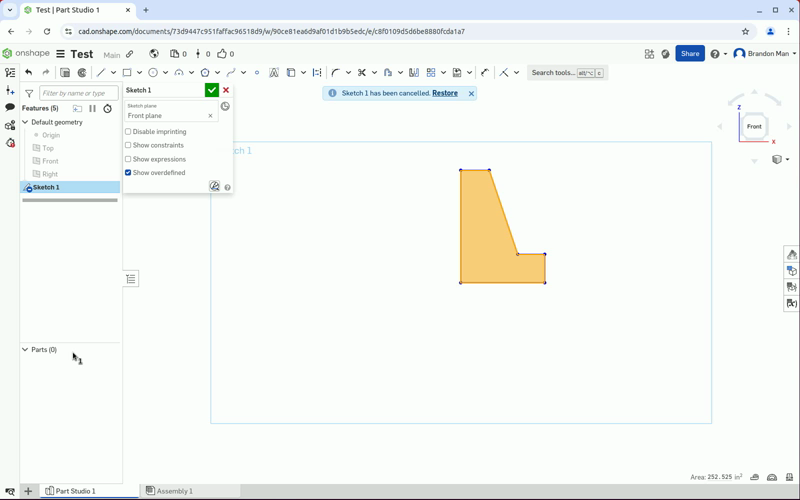
key(shift+y)
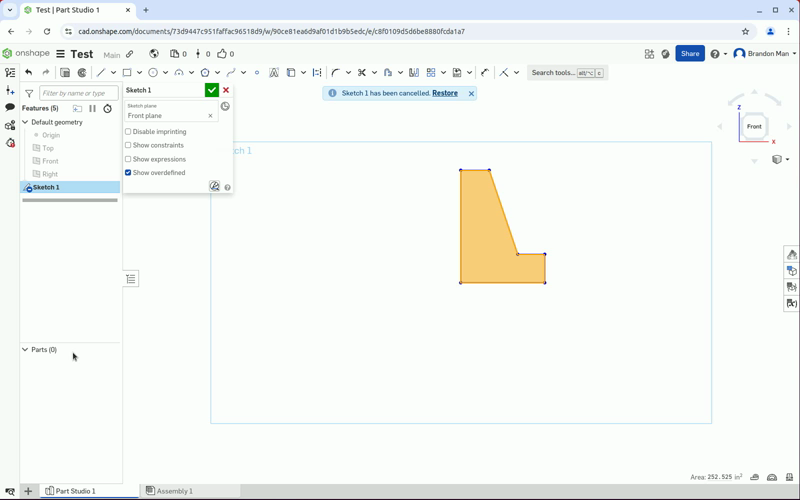
key(shift+e)
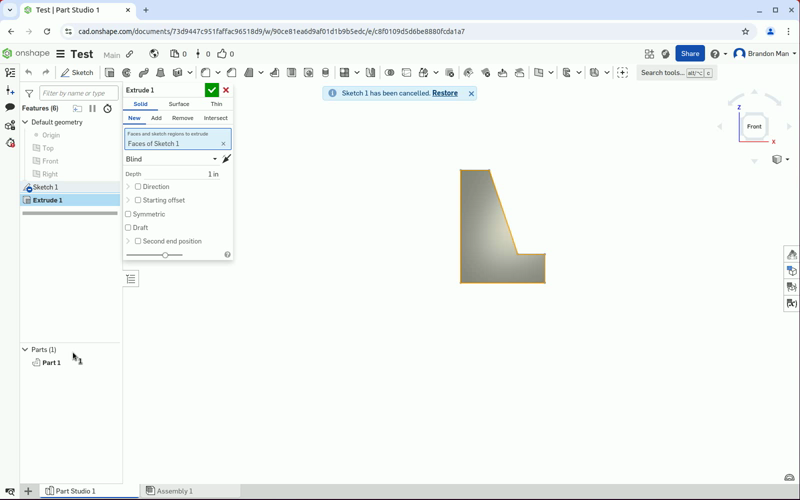
mouse_move(143, 106)
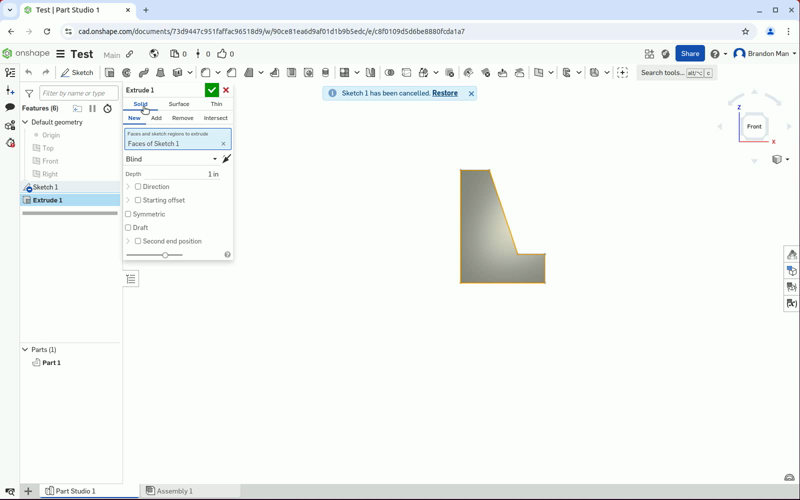
click(143, 106)
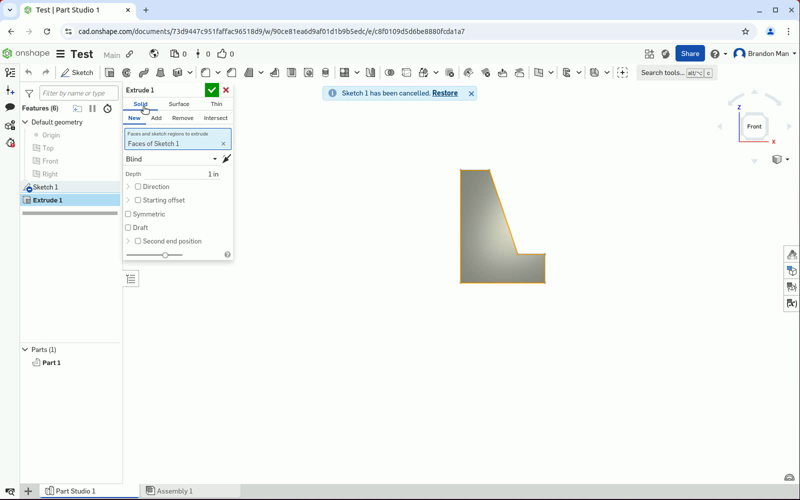
mouse_move(137, 120)
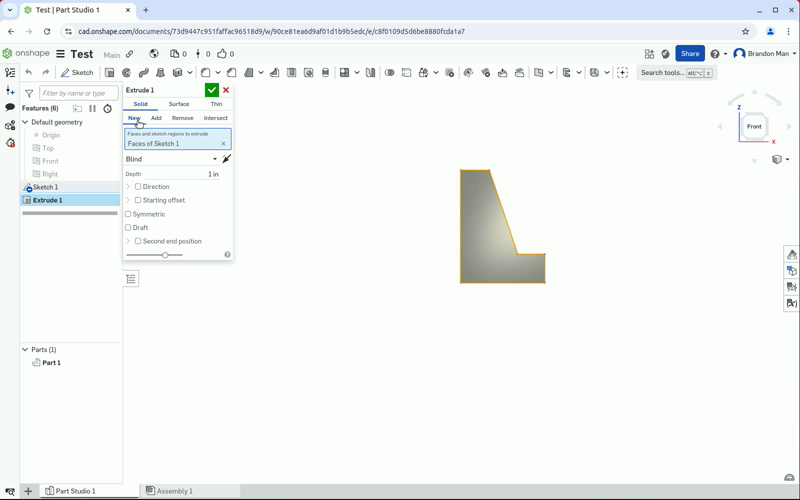
click(137, 120)
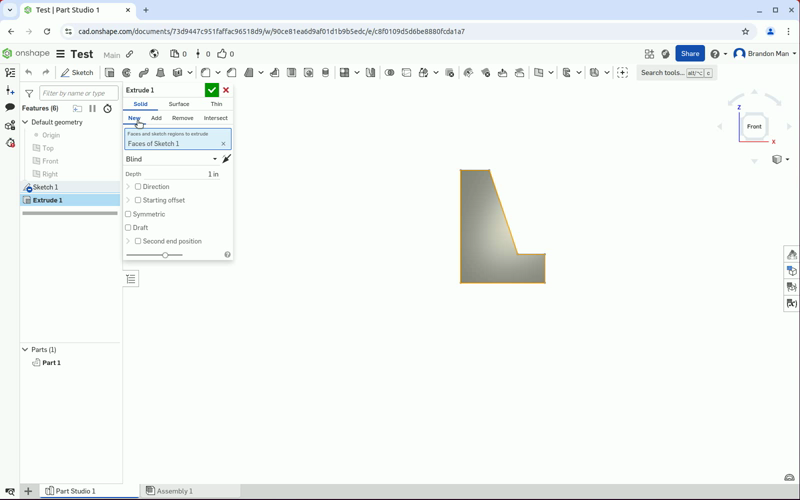
key(tab, 4)
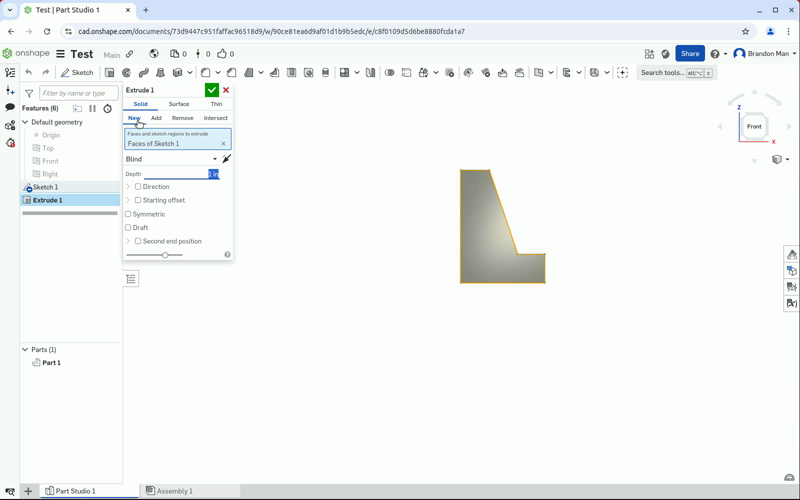
text(17.331)
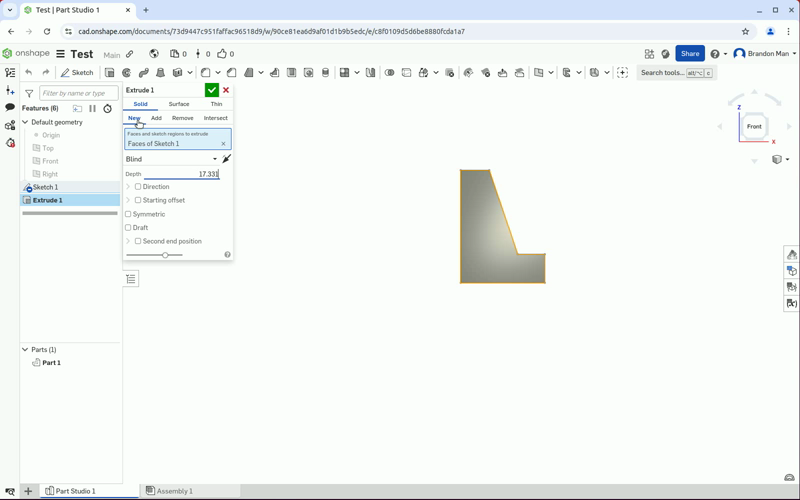
key(enter)
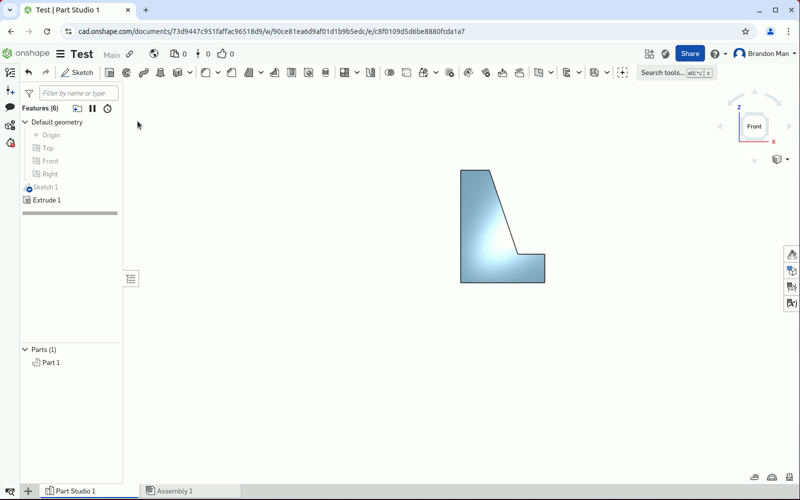
key(shift+h)
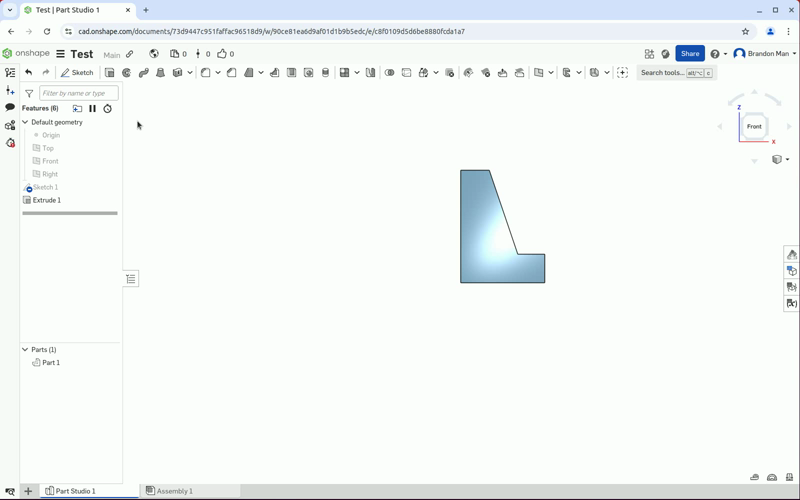
key(shift+h)
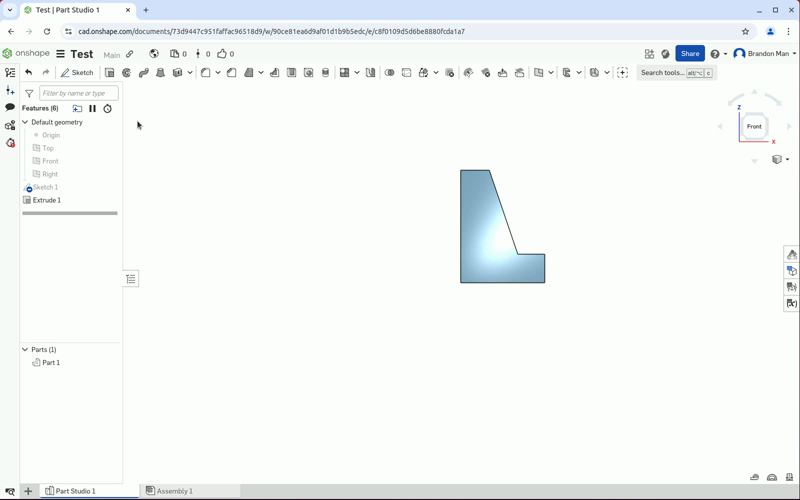
mouse_move(73, 189)
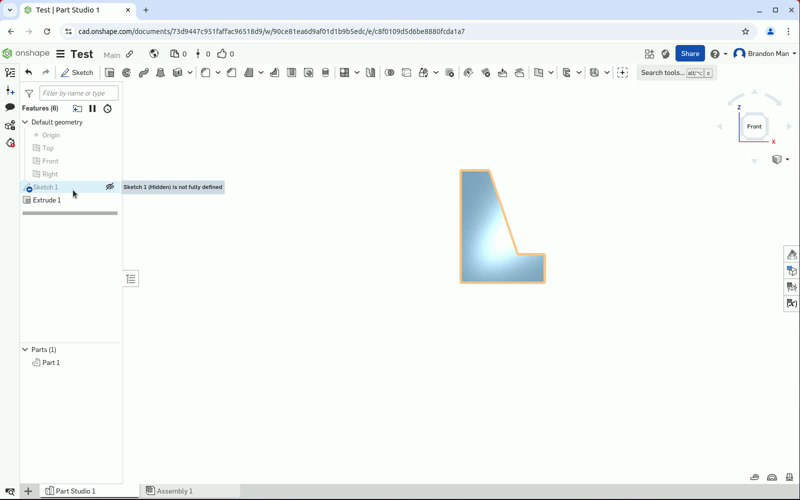
click(73, 189)
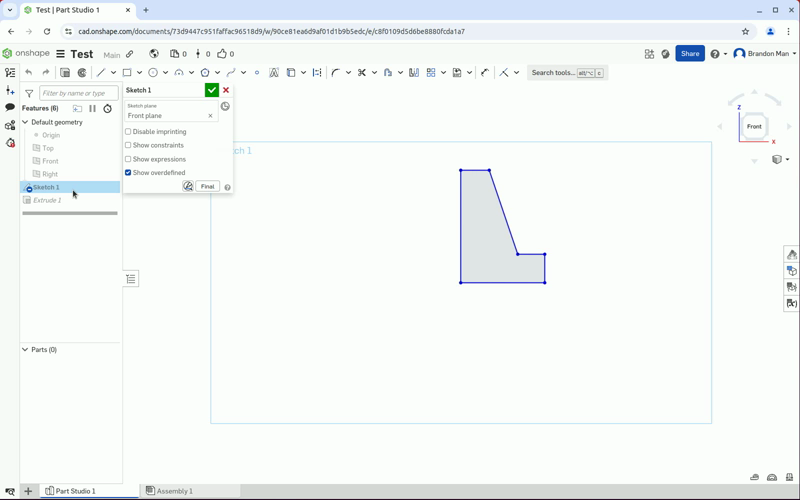
mouse_move(229, 92)
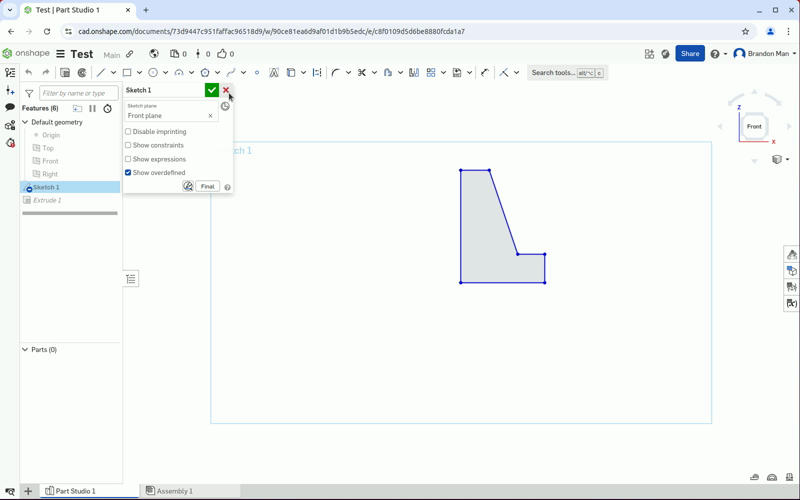
click(229, 92)
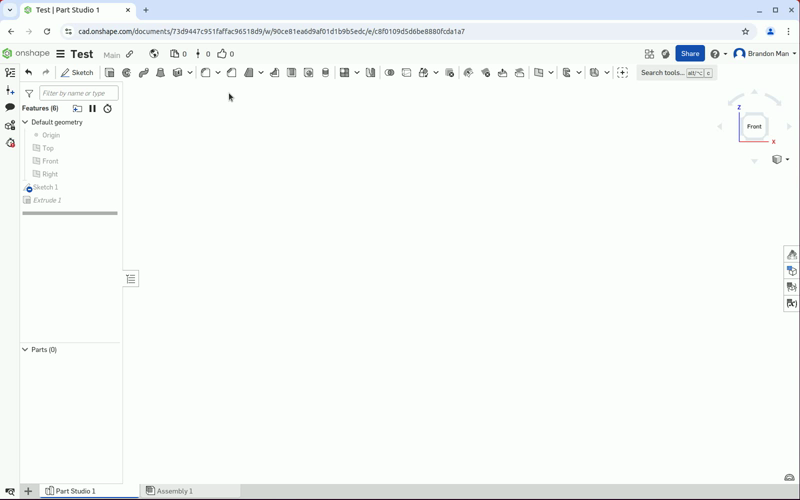
mouse_move(73, 352)
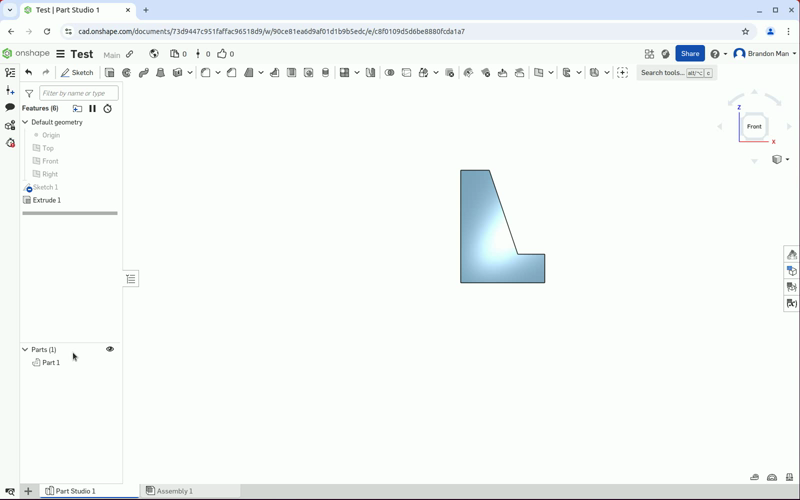
key(y)
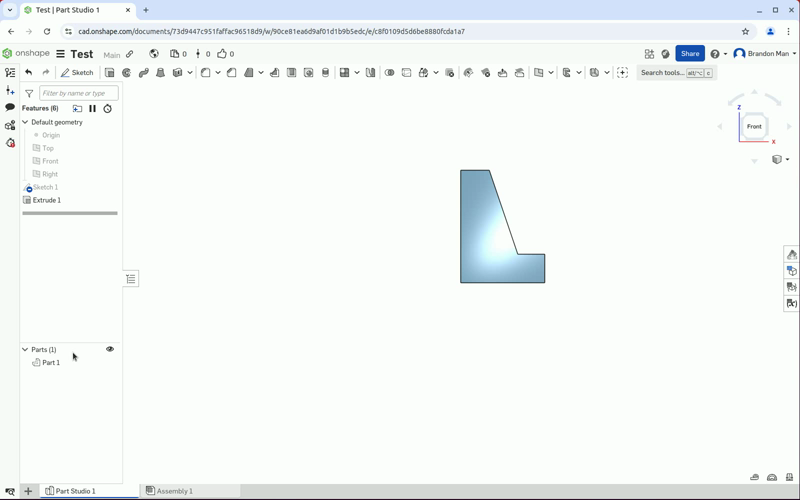
key(shift+p)
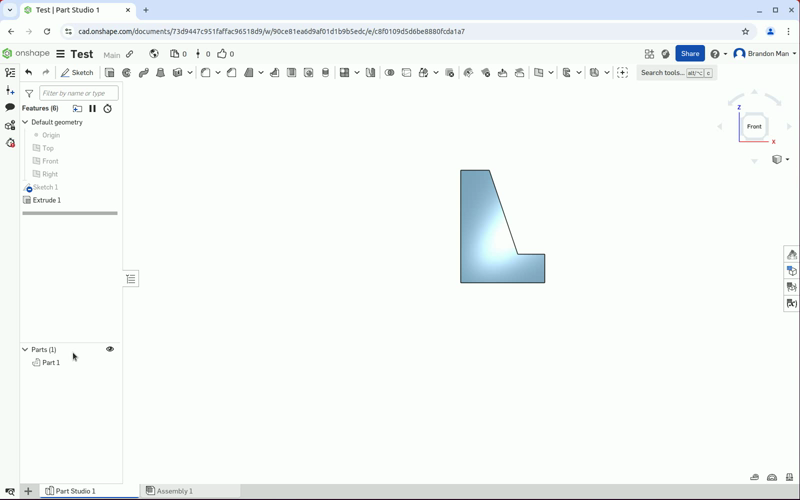
key(space)
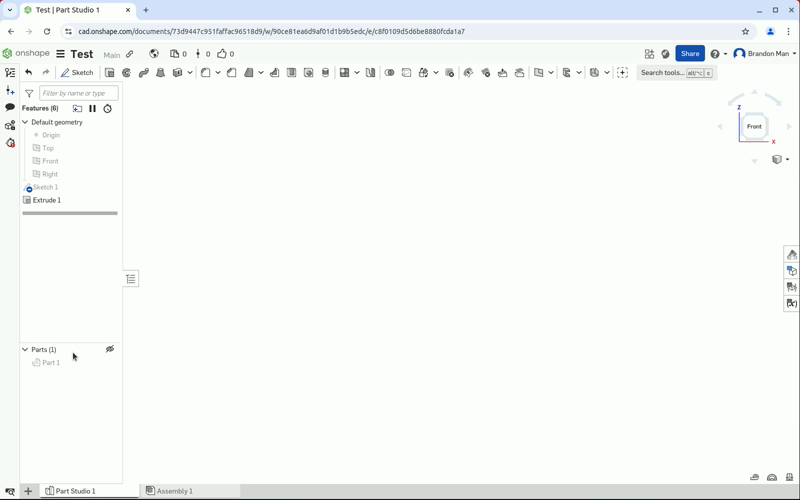
key_down(shift)
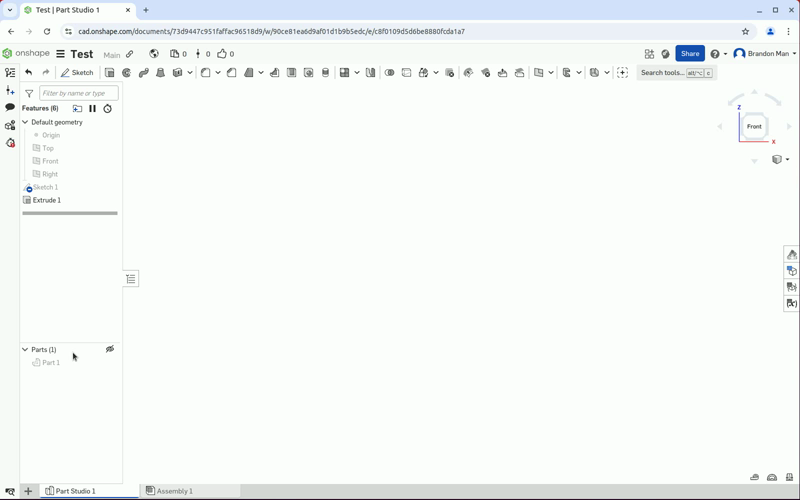
key(down)
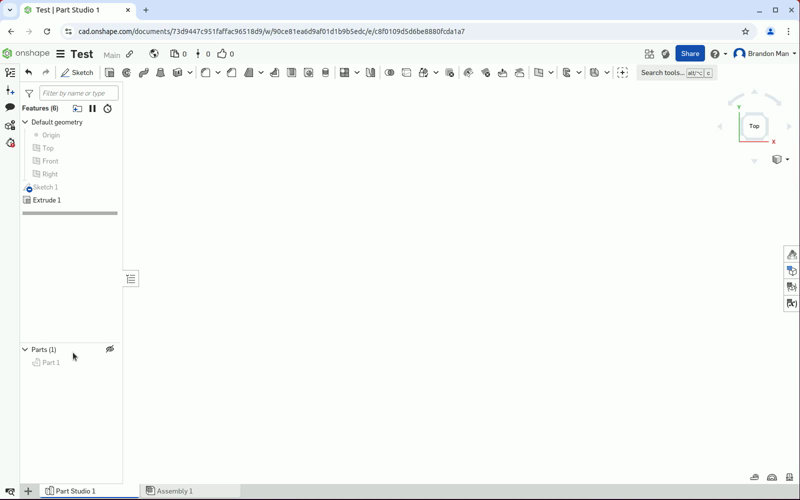
key_up(shift)
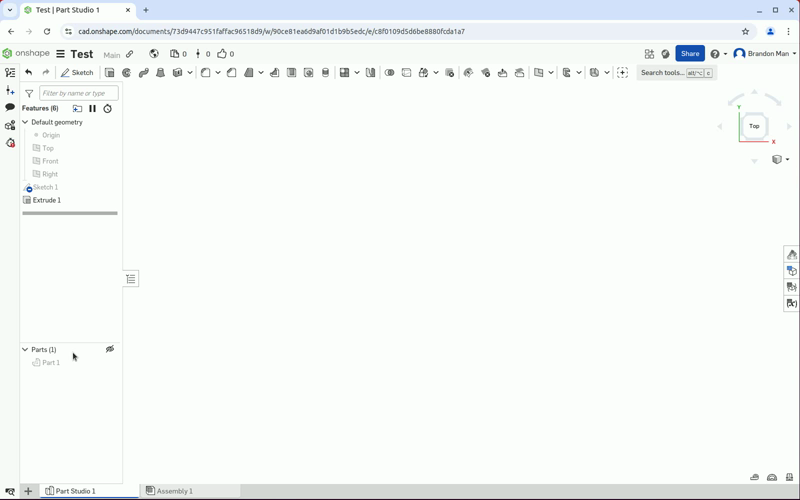
mouse_move(73, 352)
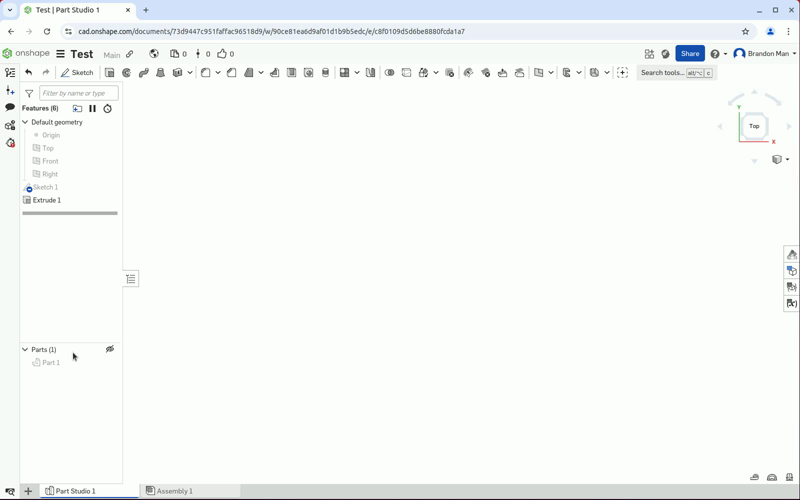
key(shift+y)
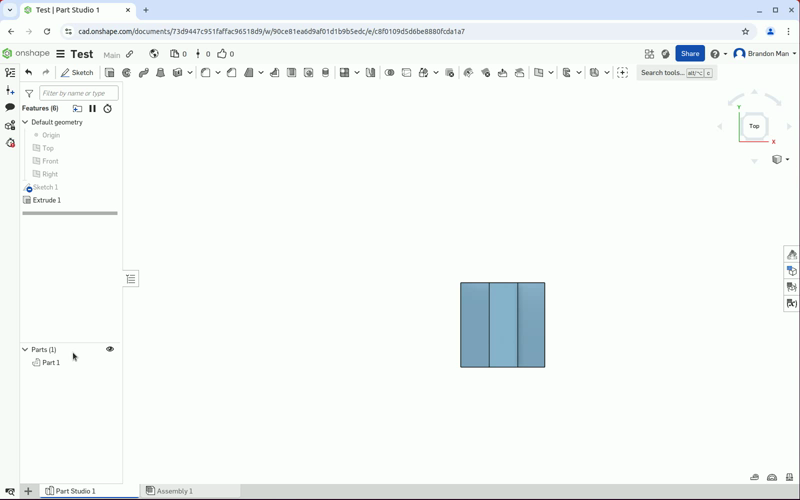
mouse_move(541, 75)
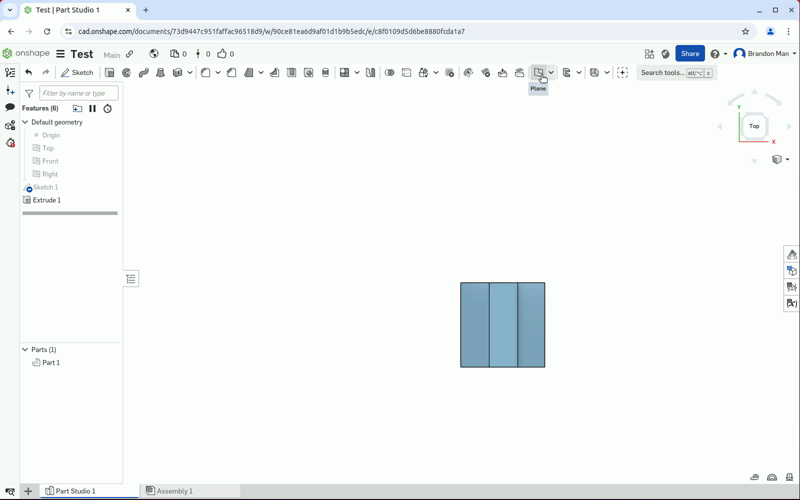
click(541, 75)
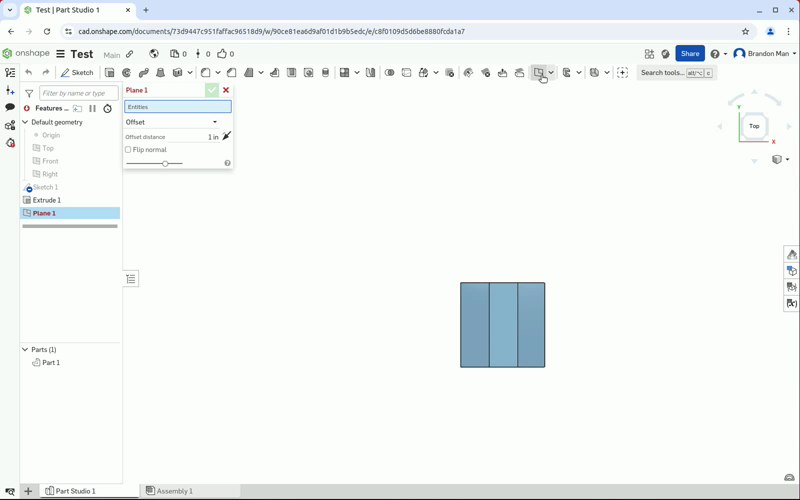
mouse_move(73, 150)
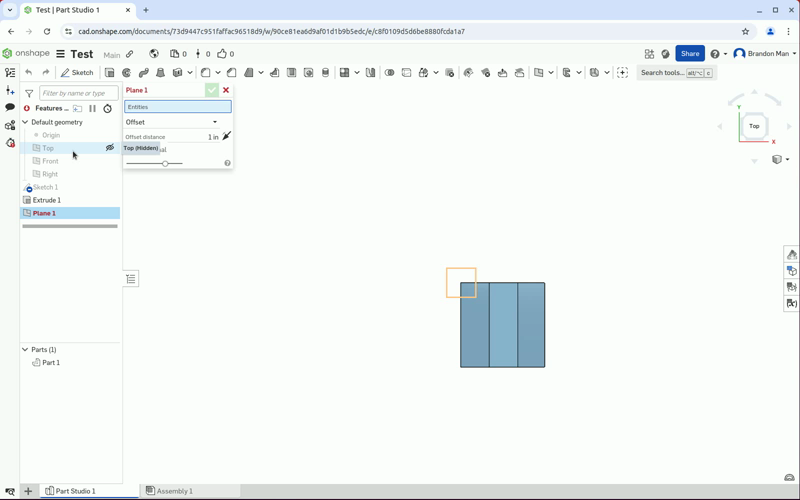
click(73, 150)
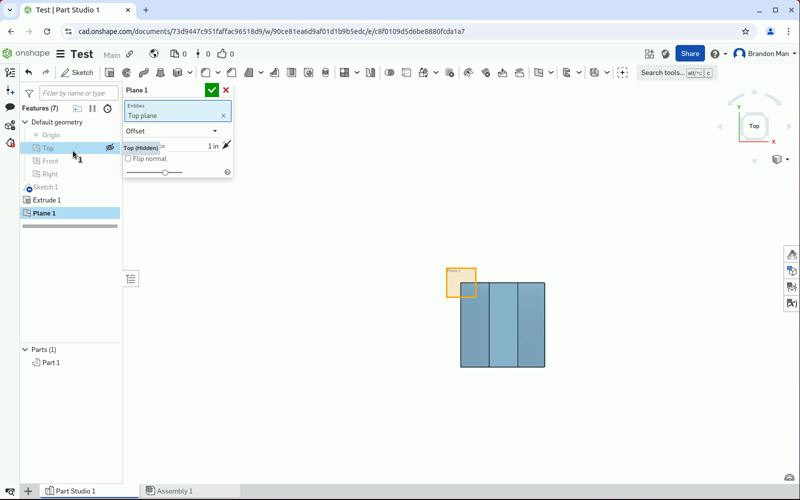
key(tab, 2)
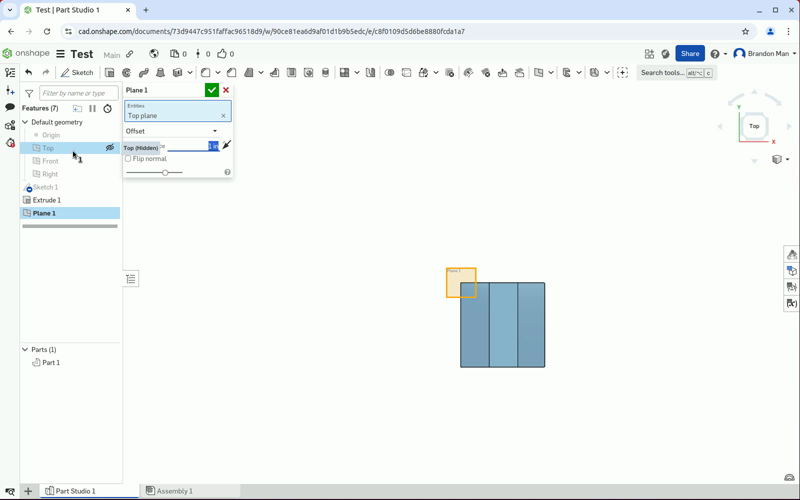
text(23.108)
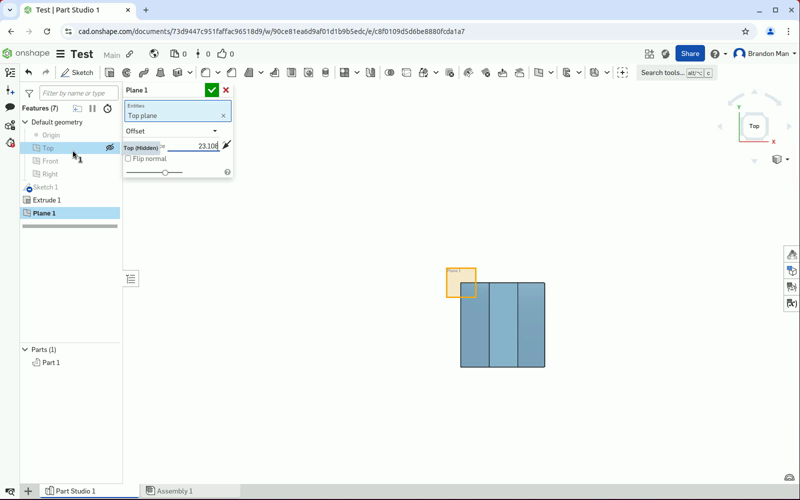
key(enter, 2)
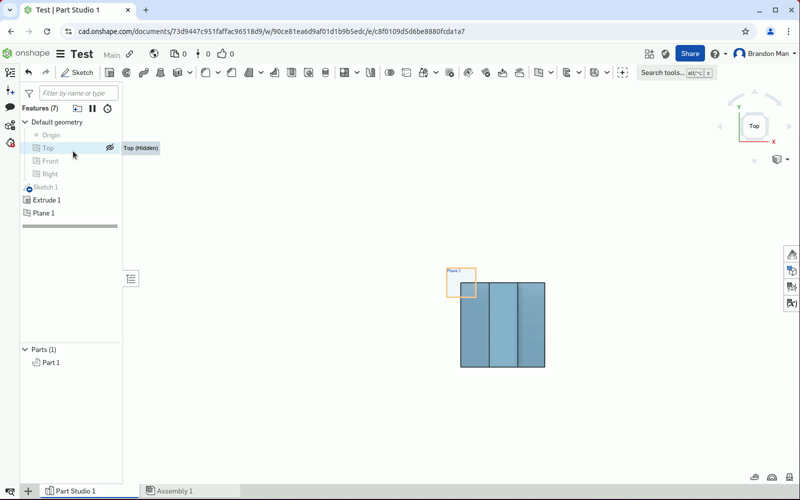
key(shift+s)
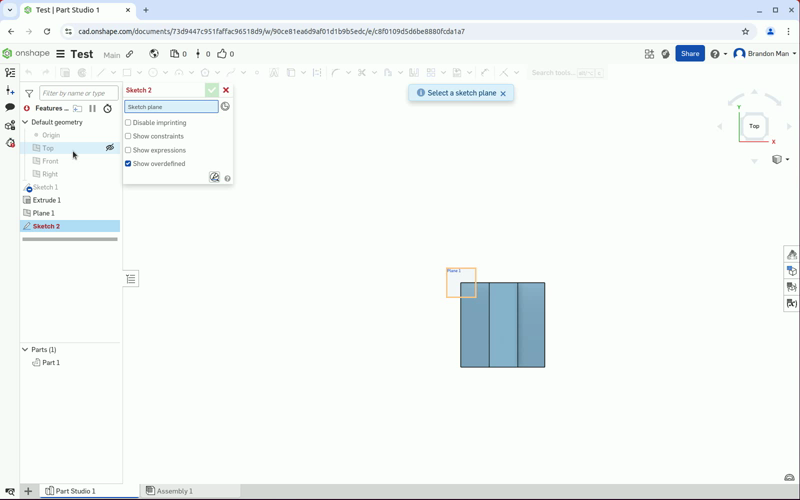
mouse_move(73, 215)
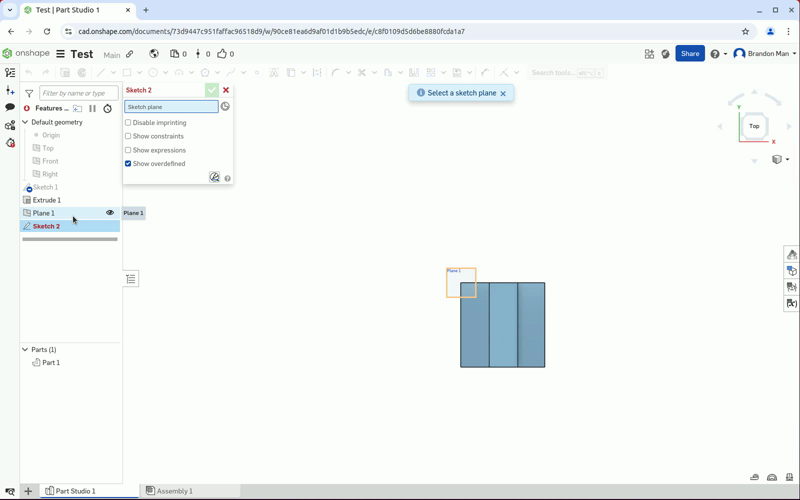
click(73, 215)
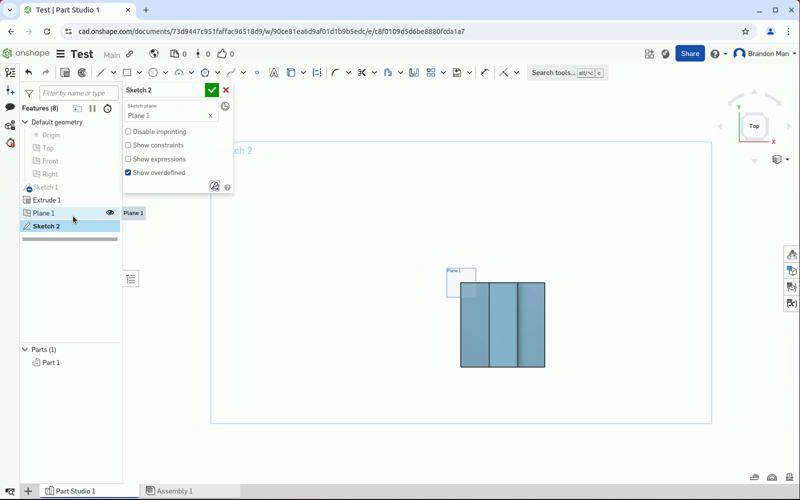
mouse_move(73, 352)
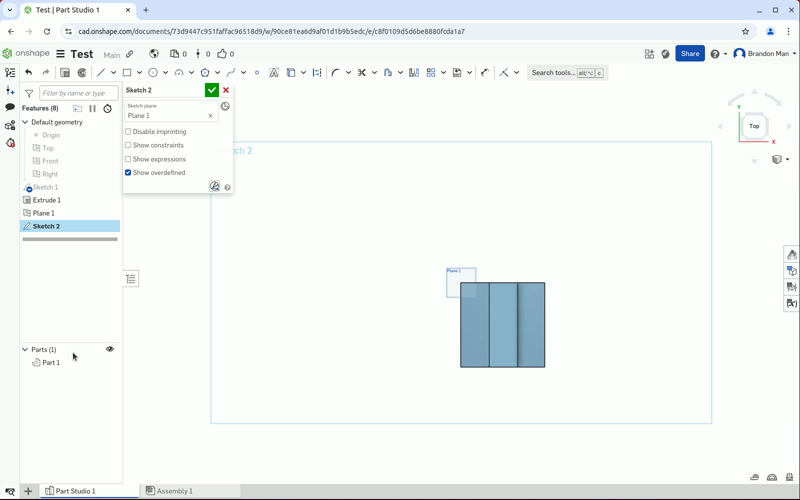
key(y)
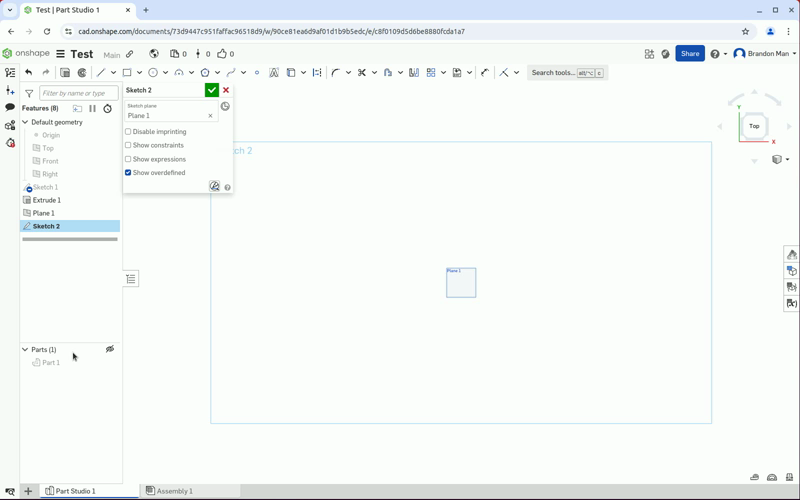
key(l)
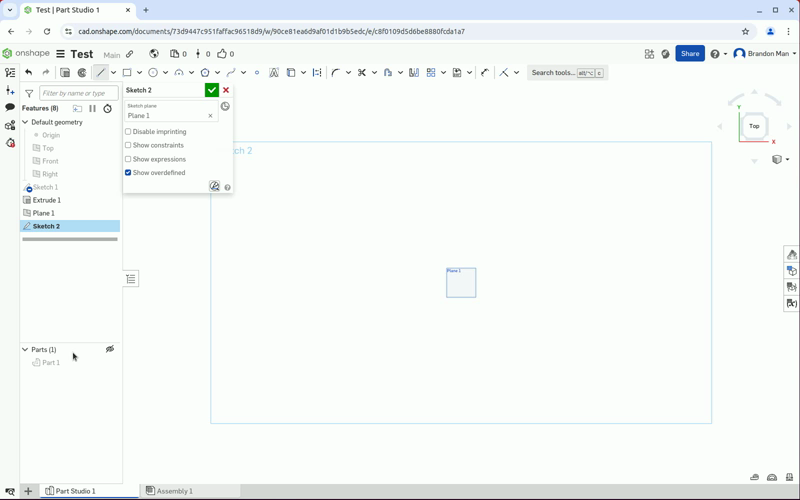
key_down(shift)
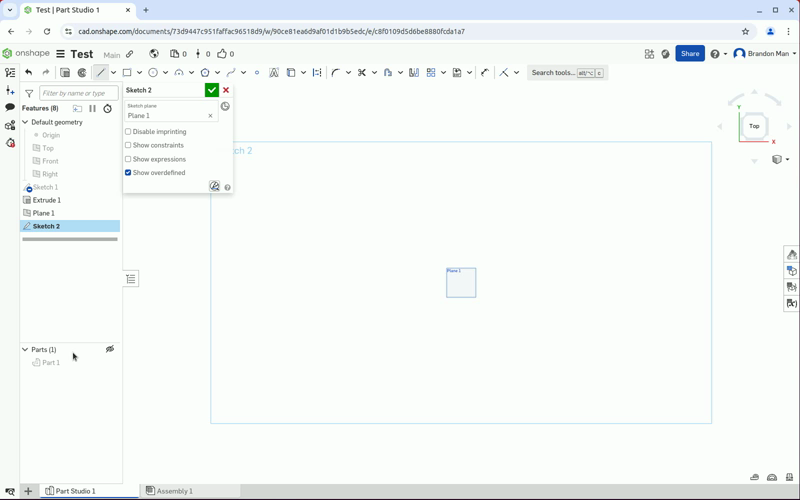
mouse_move(489, 339)
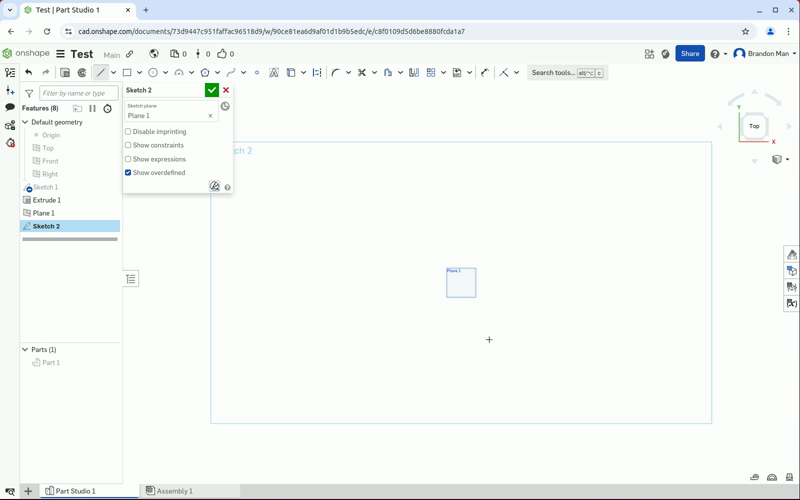
click(489, 339)
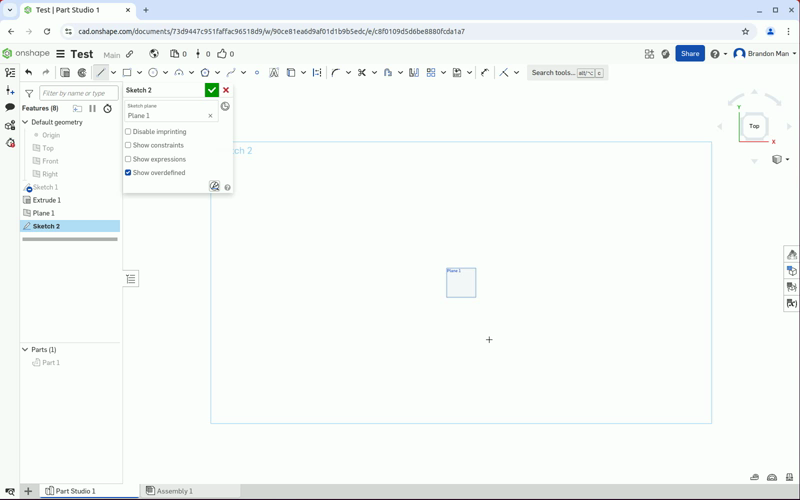
key_up(shift)
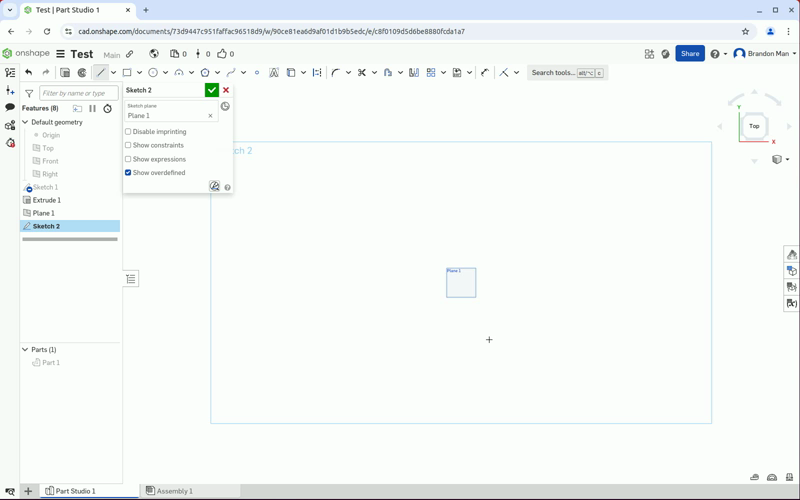
key_down(shift)
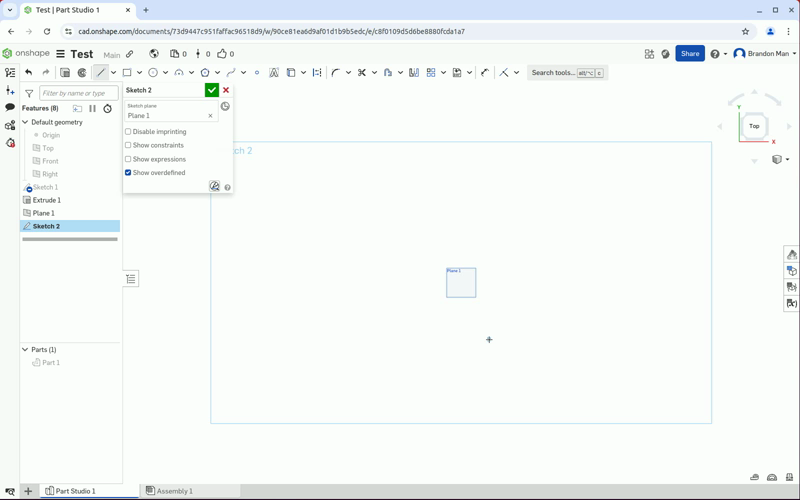
mouse_move(572, 339)
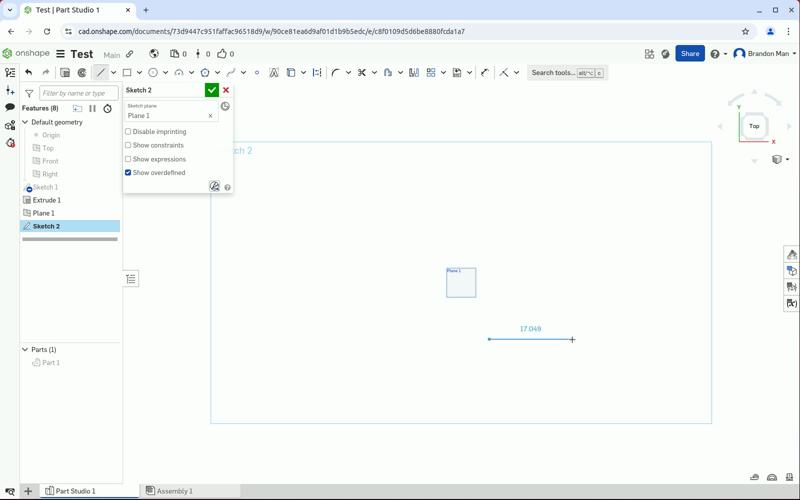
click(572, 339)
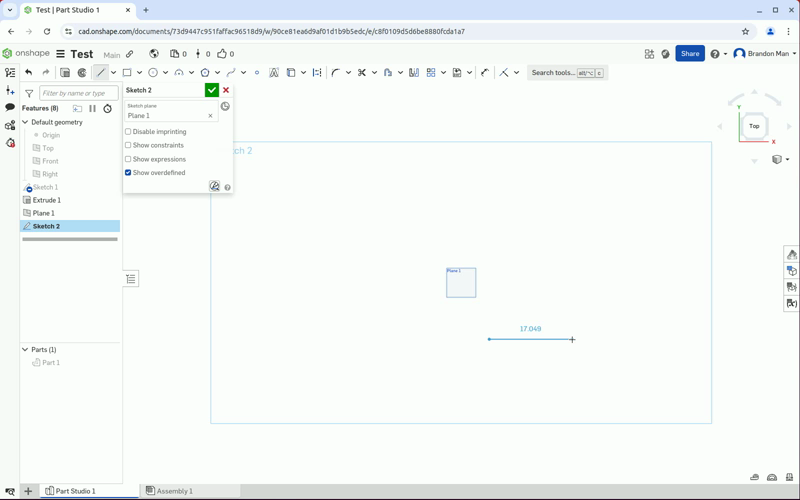
key_up(shift)
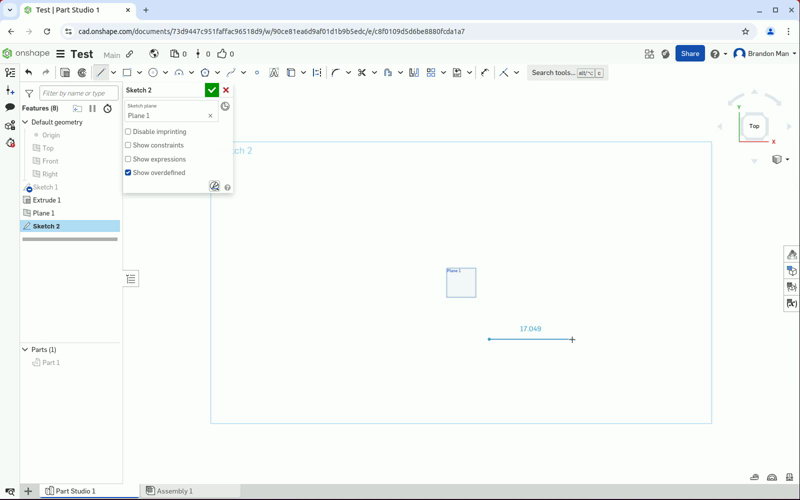
key_down(shift)
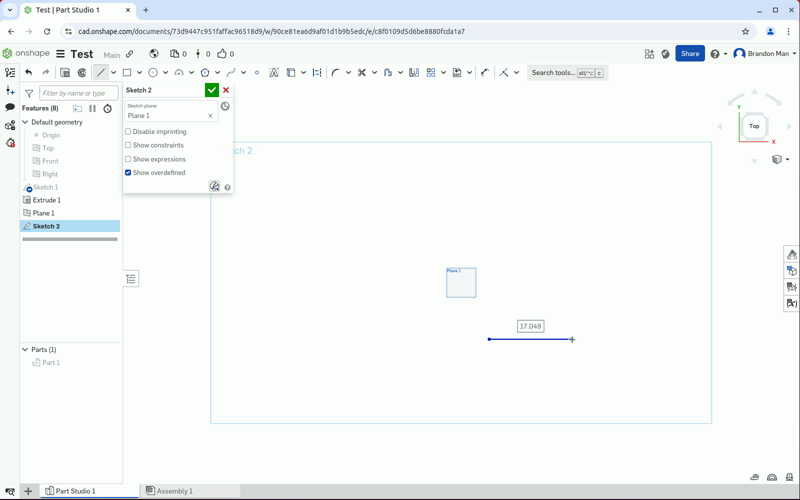
mouse_move(589, 339)
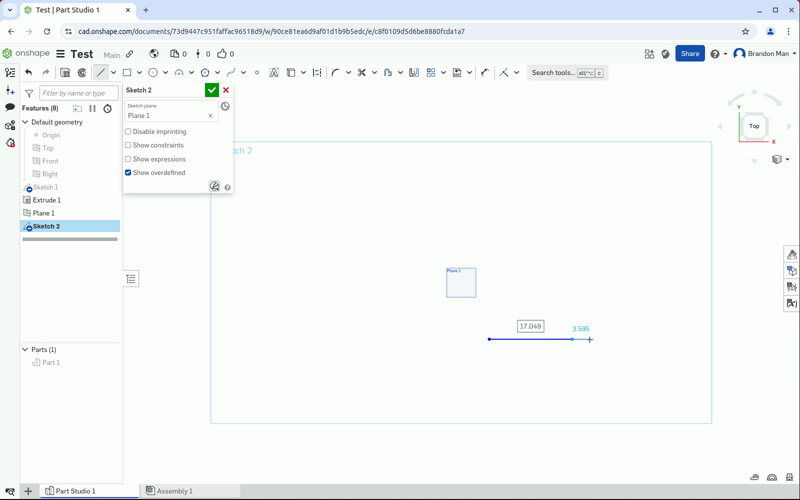
mouse_move(572, 311)
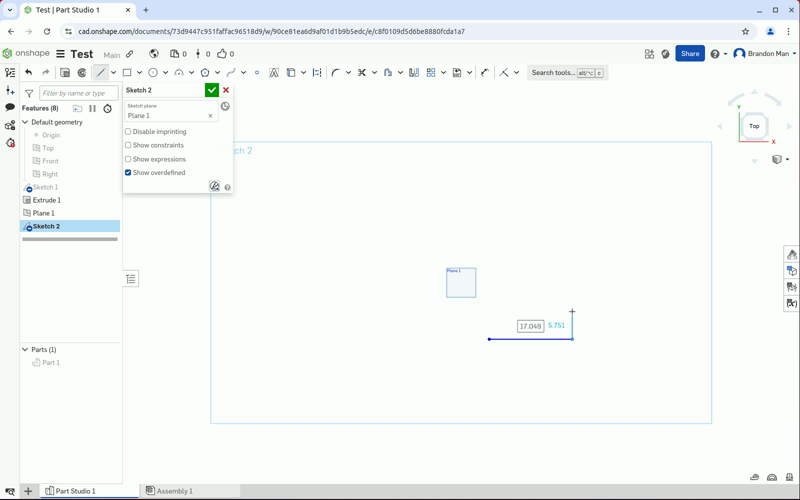
click(572, 311)
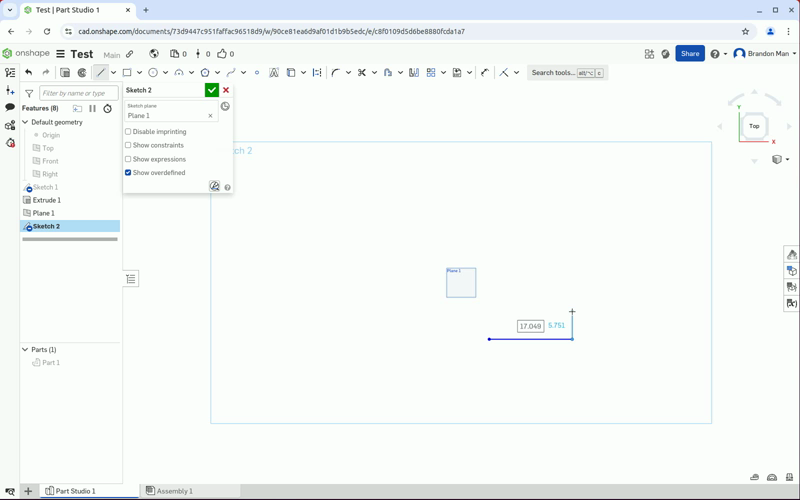
key_up(shift)
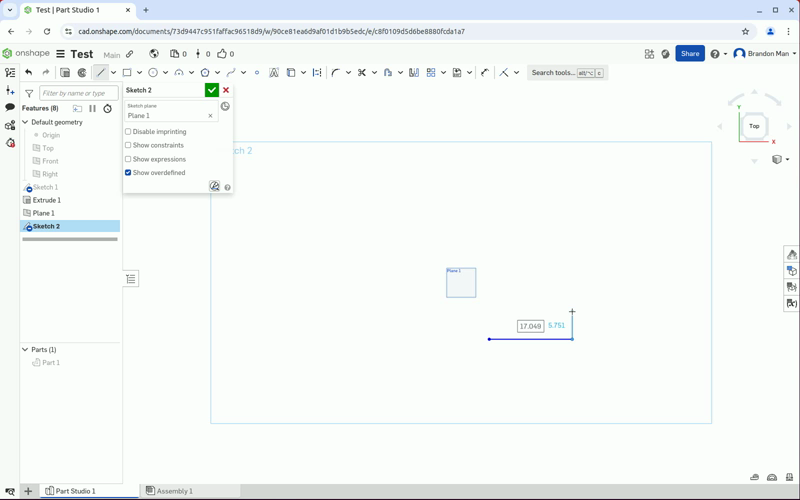
key_down(shift)
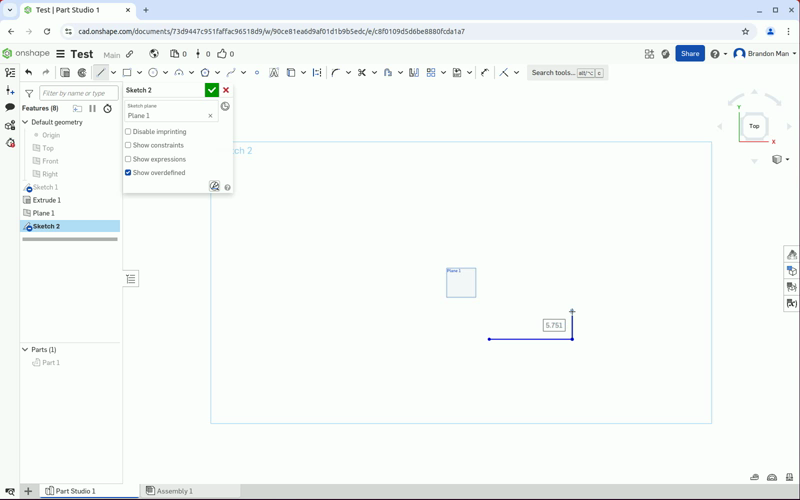
mouse_move(489, 311)
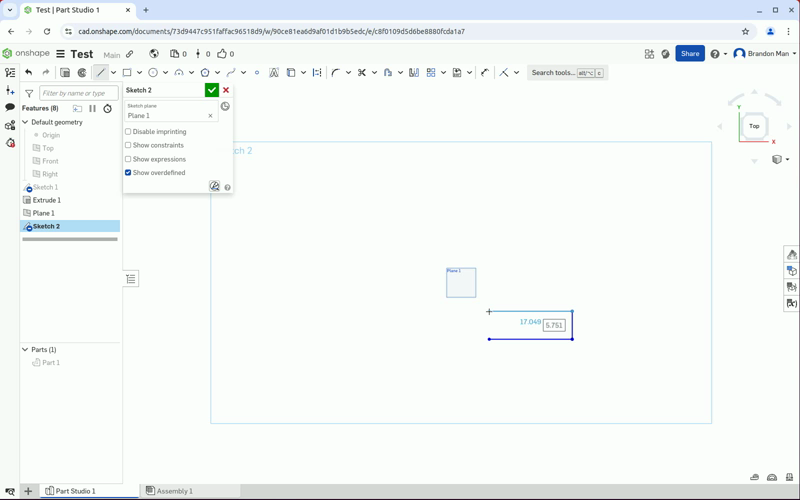
click(489, 311)
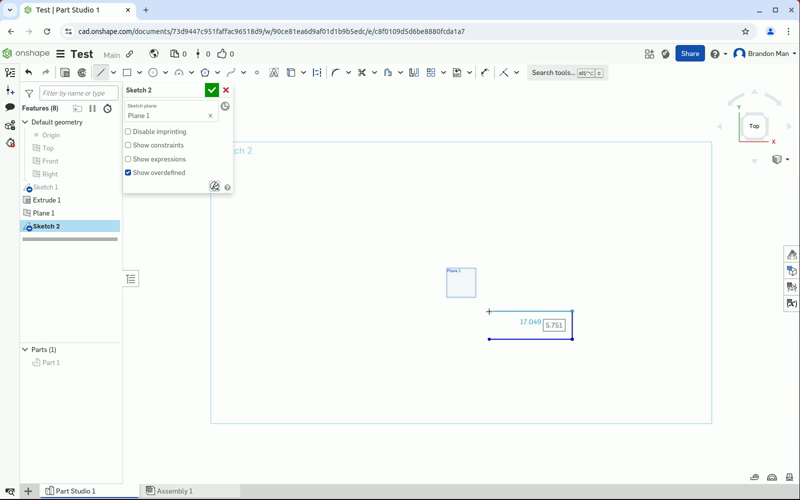
key_up(shift)
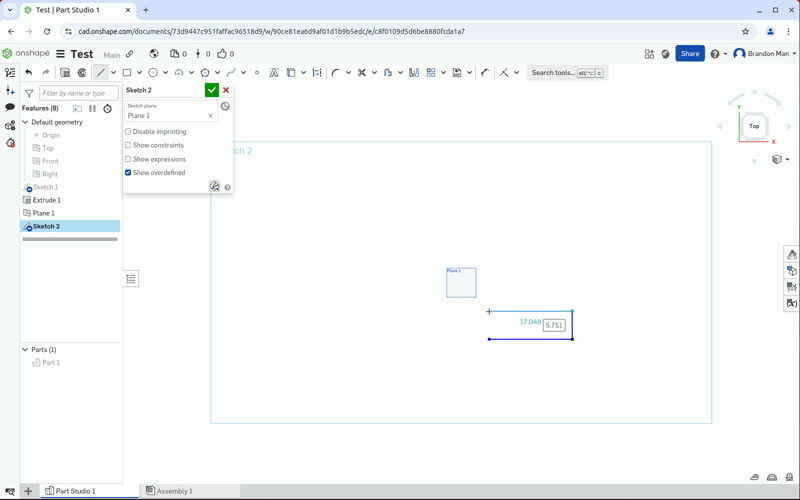
mouse_move(519, 311)
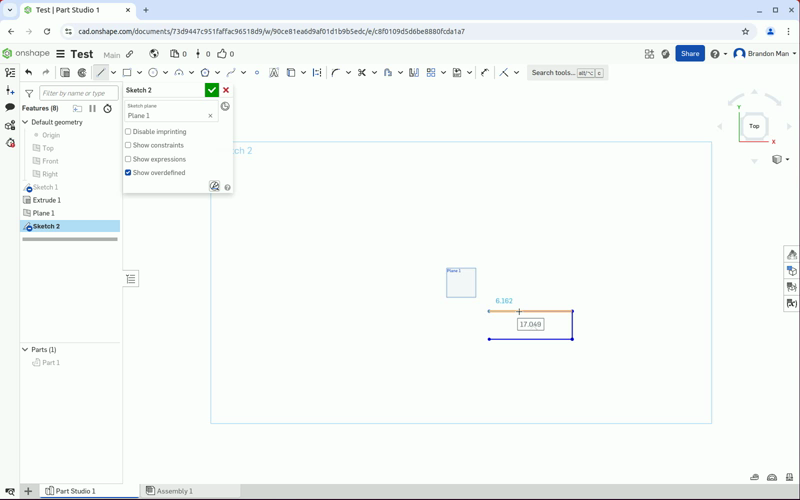
key_down(shift)
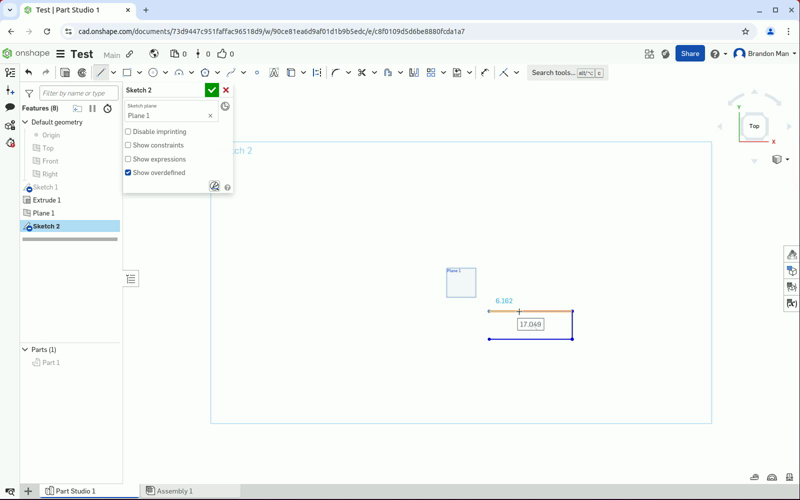
mouse_move(489, 339)
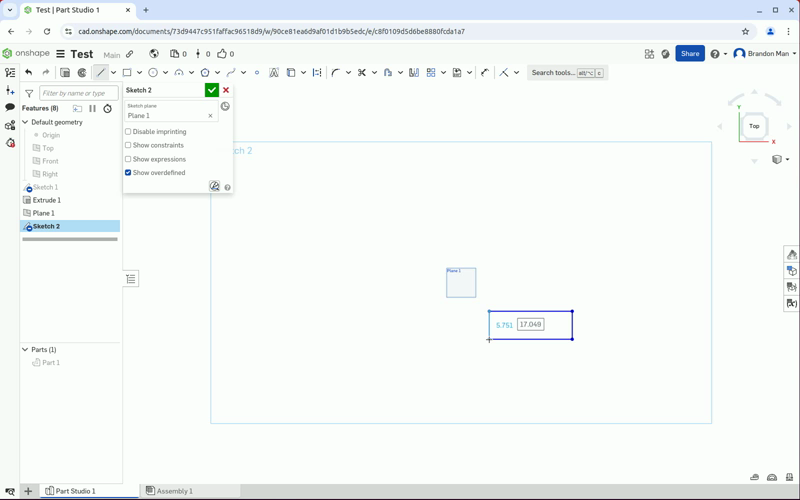
key_up(shift)
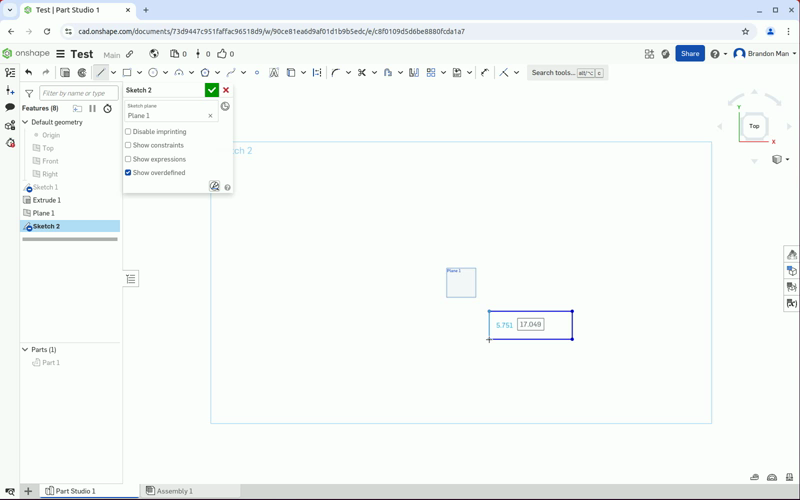
click(489, 339)
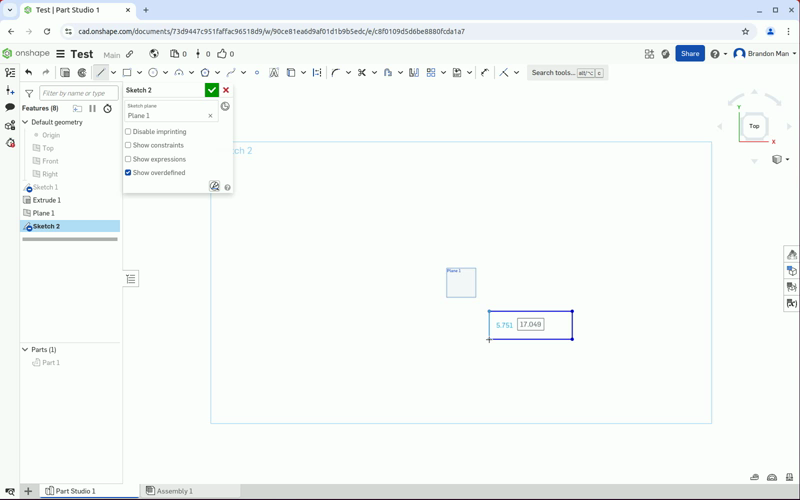
key(esc)
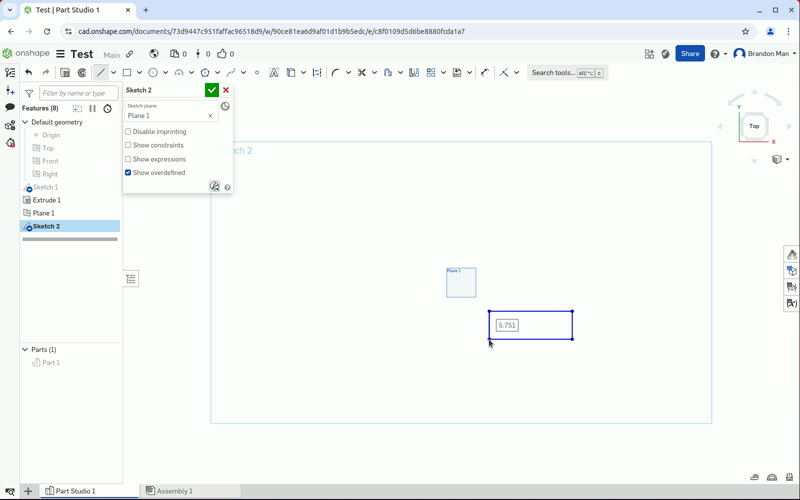
mouse_move(532, 337)
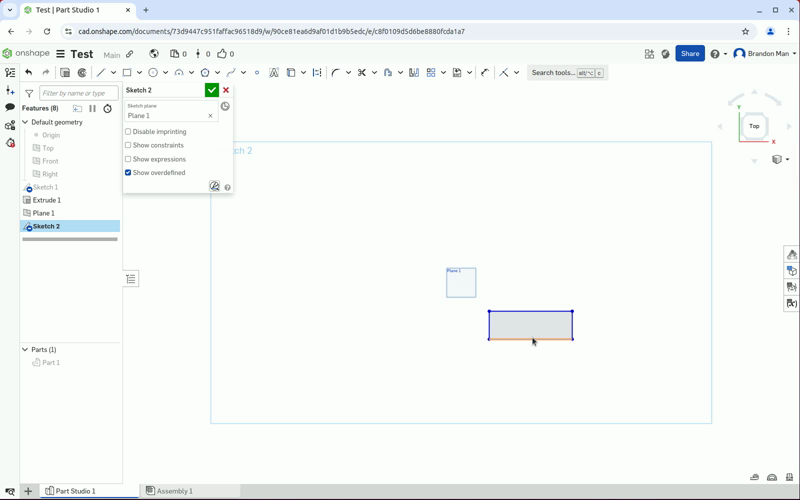
click(532, 337)
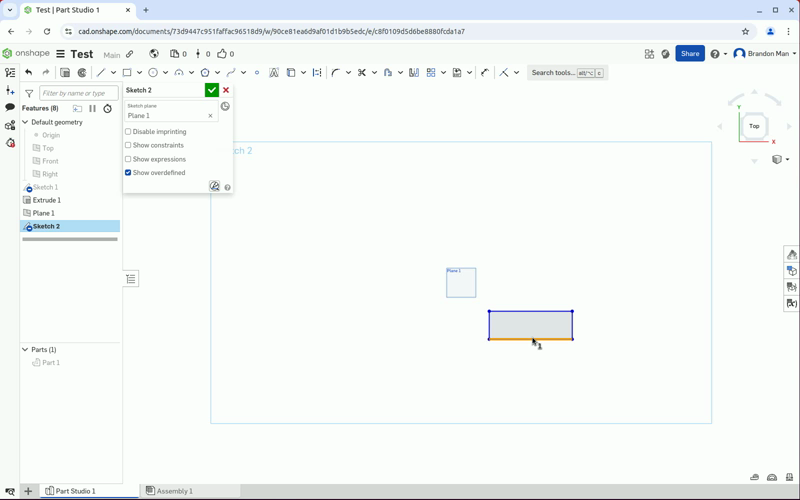
mouse_move(73, 352)
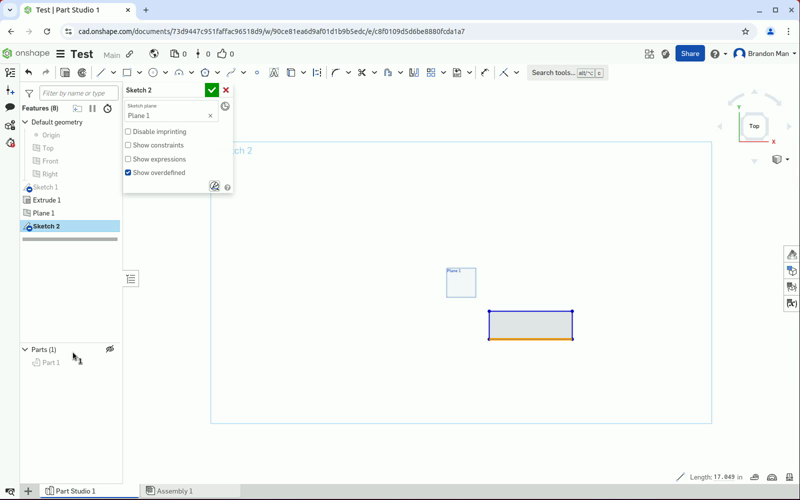
key(shift+y)
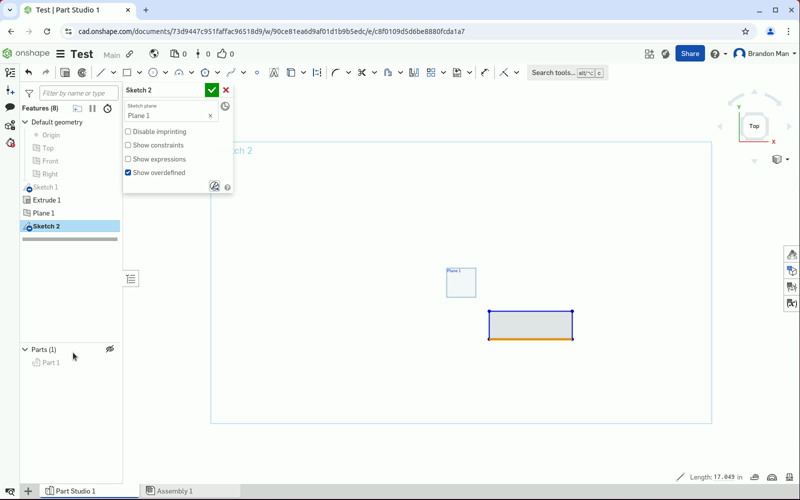
key(shift+e)
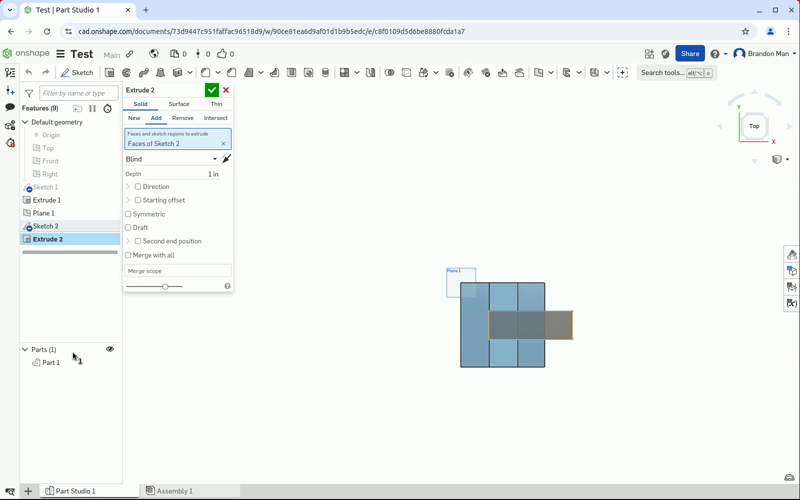
mouse_move(143, 106)
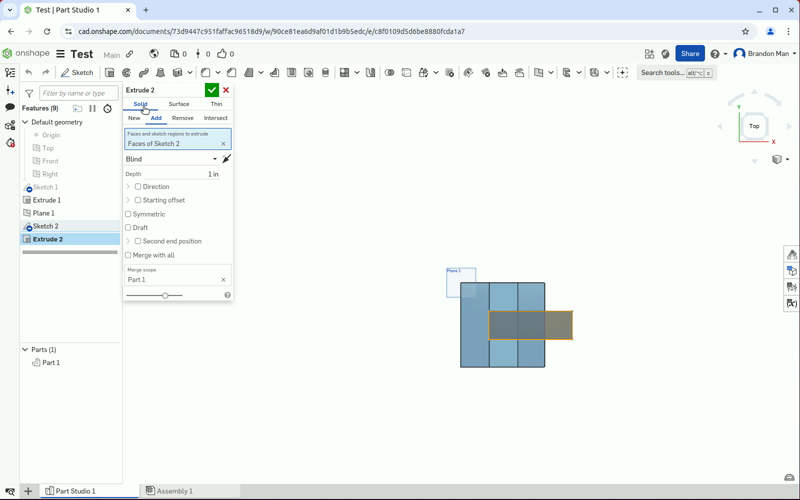
click(143, 106)
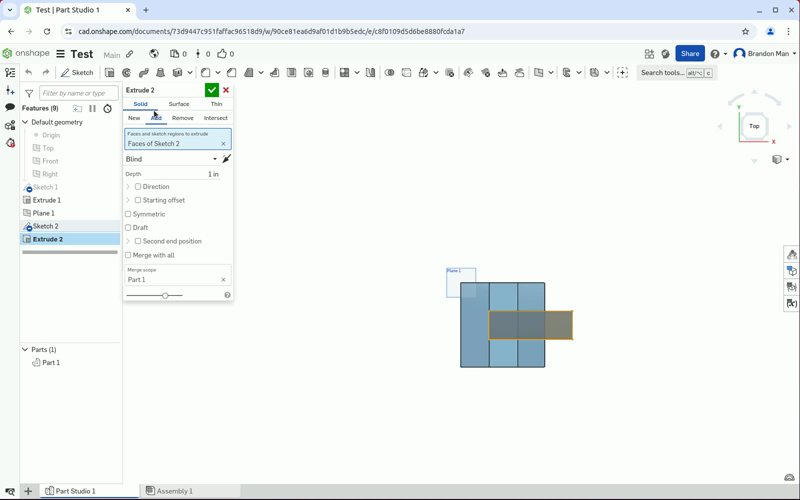
mouse_move(186, 120)
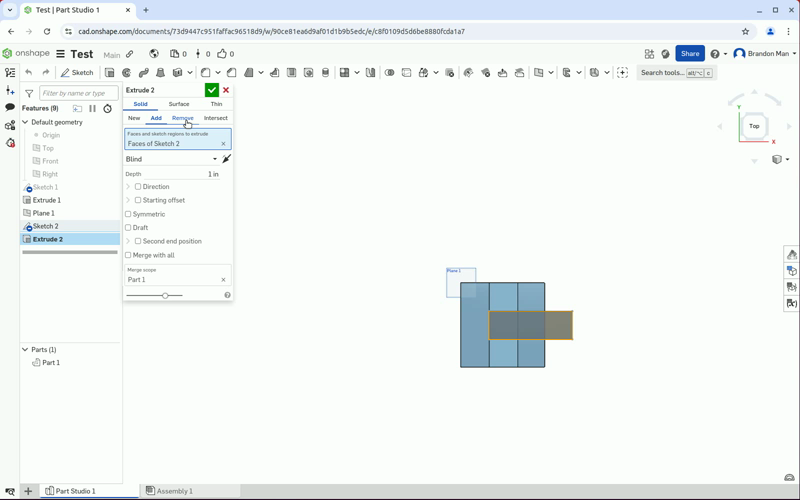
click(186, 120)
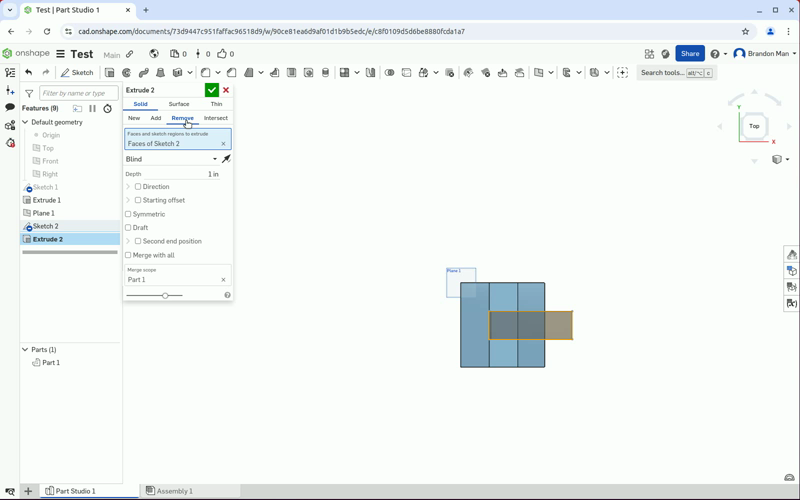
key(tab, 4)
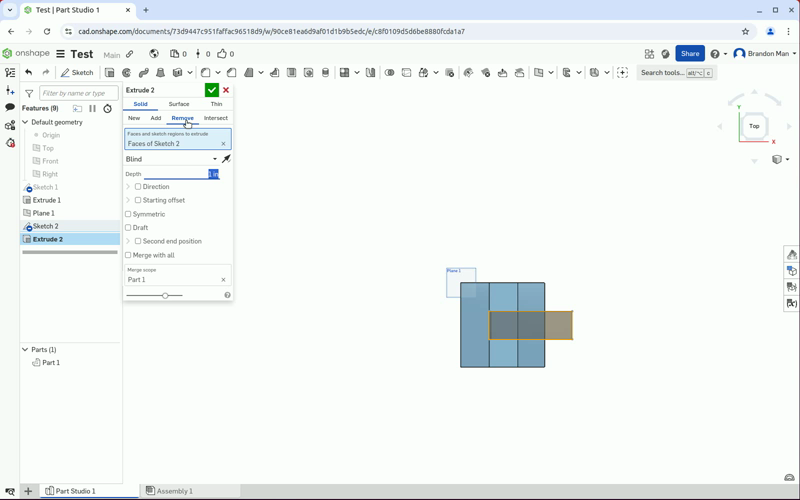
text(20.22)
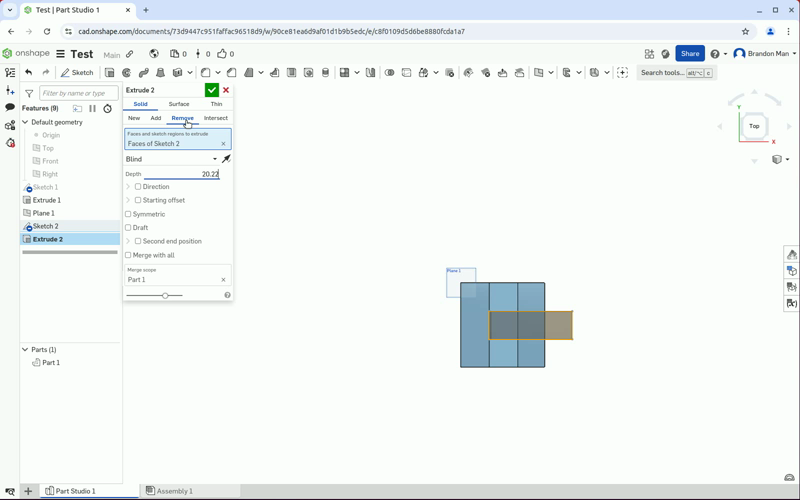
key(tab, 6)
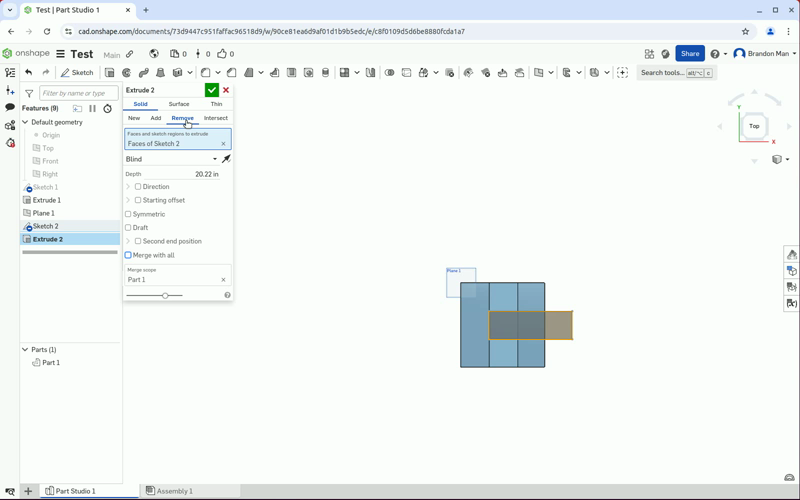
key(space)
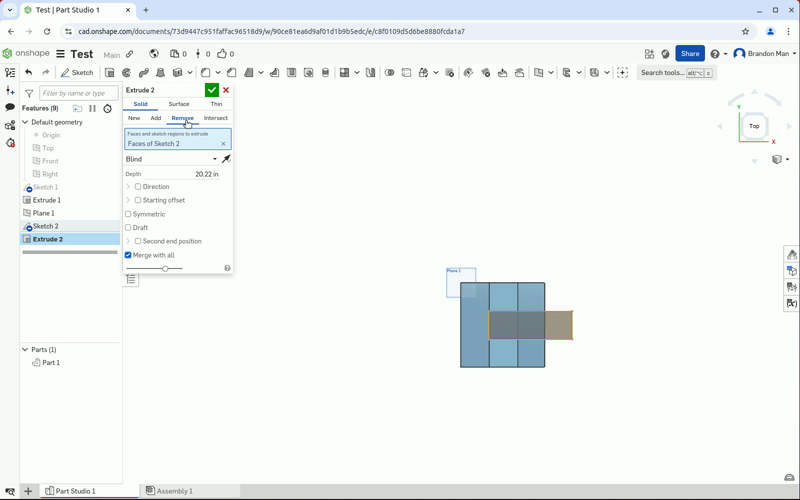
key(enter)
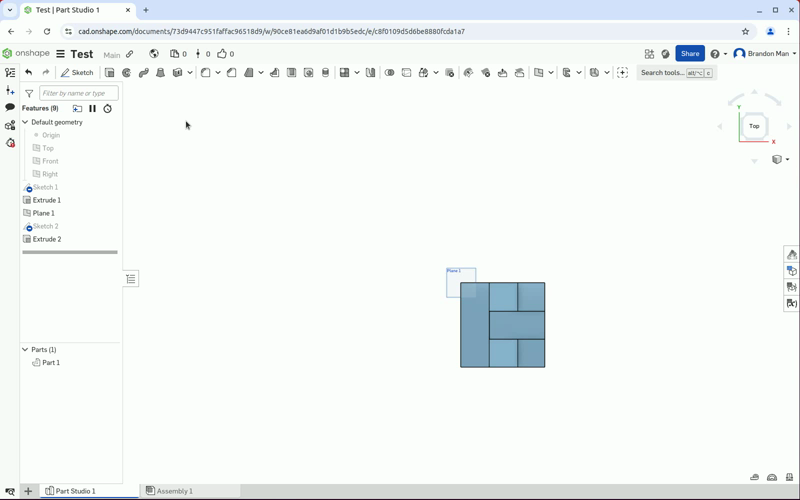
key(shift+h)
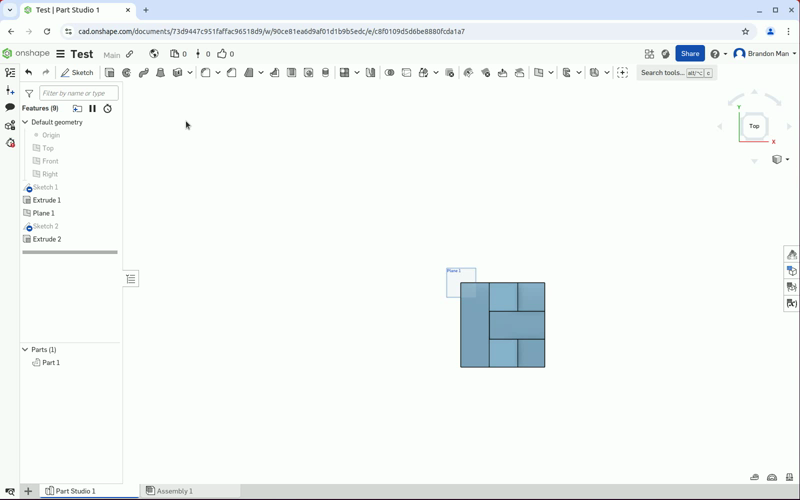
key(shift+h)
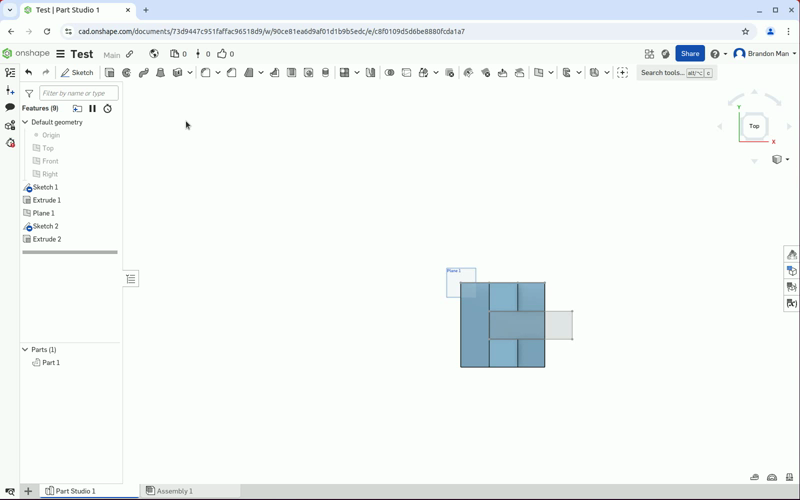
key(shift+7)
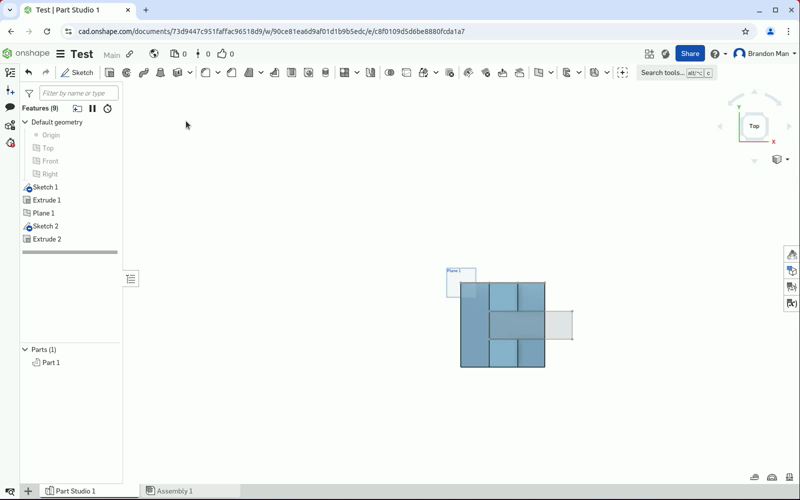
key(up, 3)
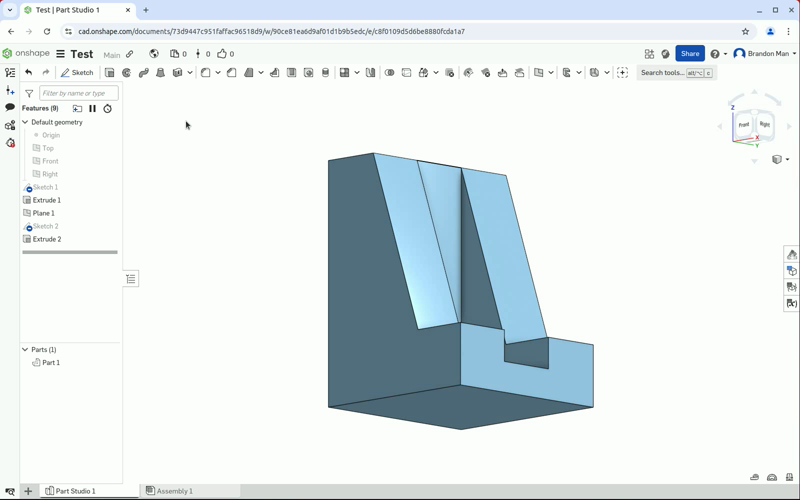
key(left, 3)
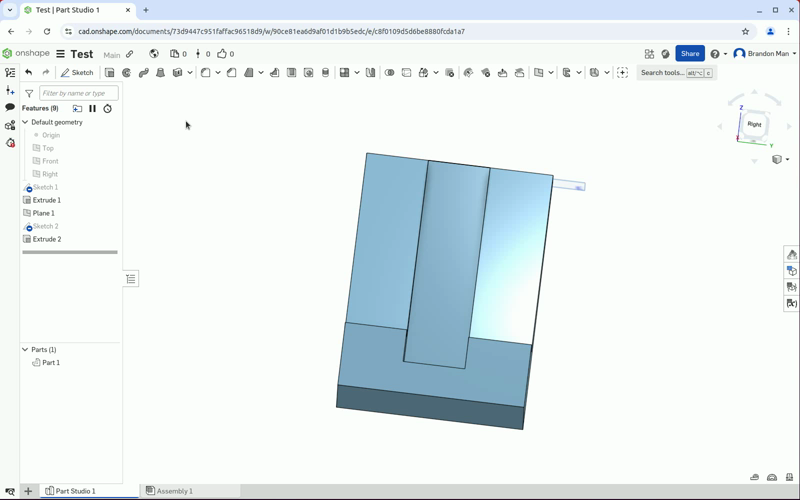
key(right, 3)
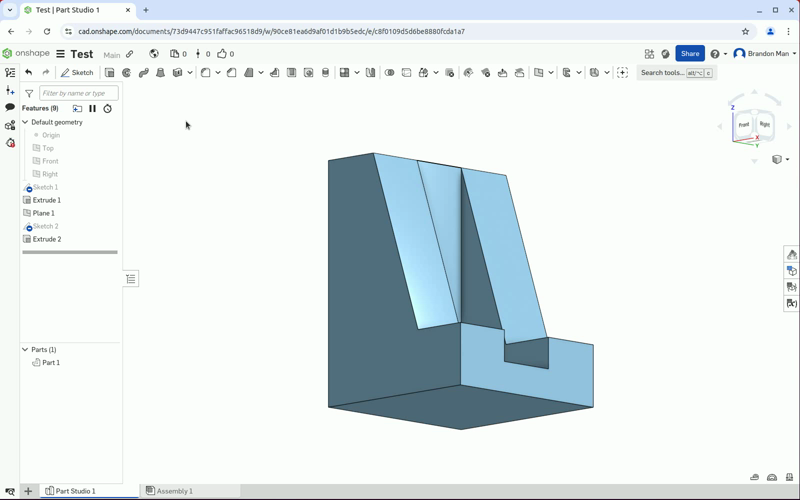
key(down, 3)
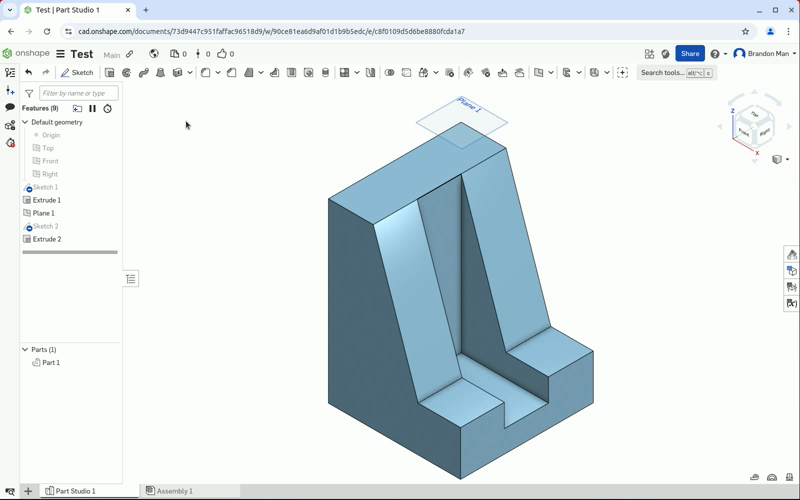
mouse_move(73, 189)
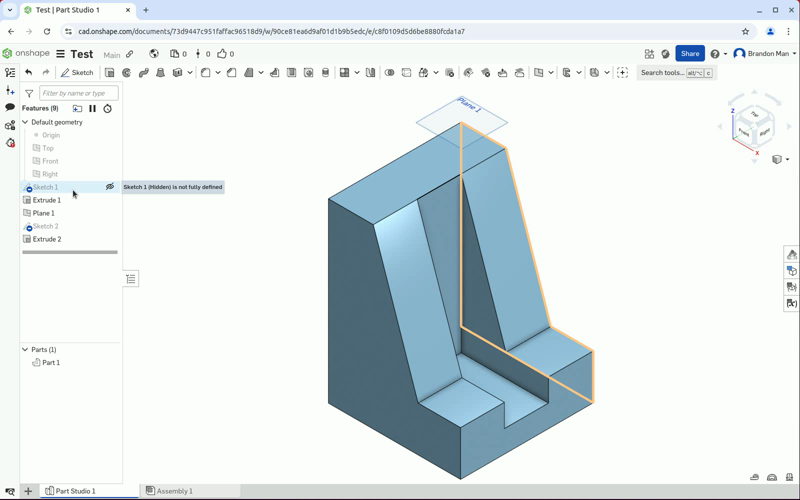
click(73, 189)